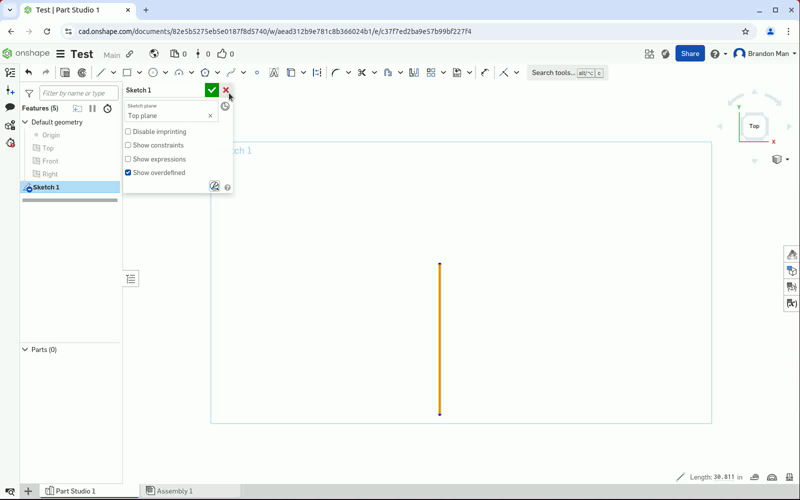
key(shift+h)
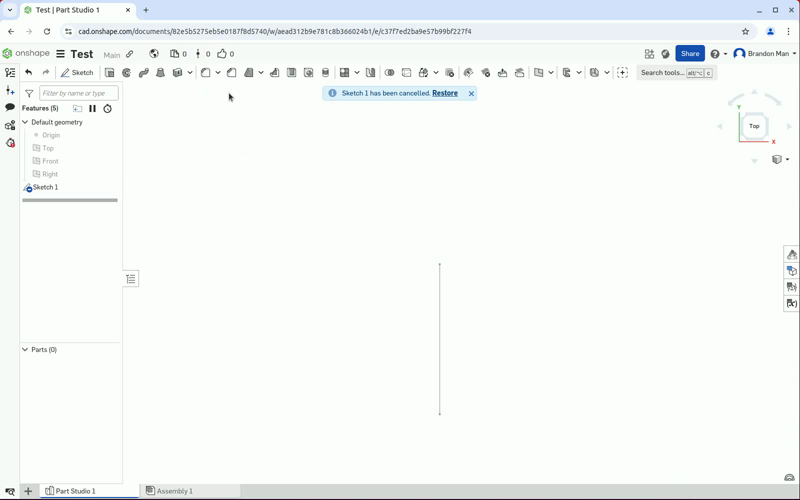
key(shift+s)
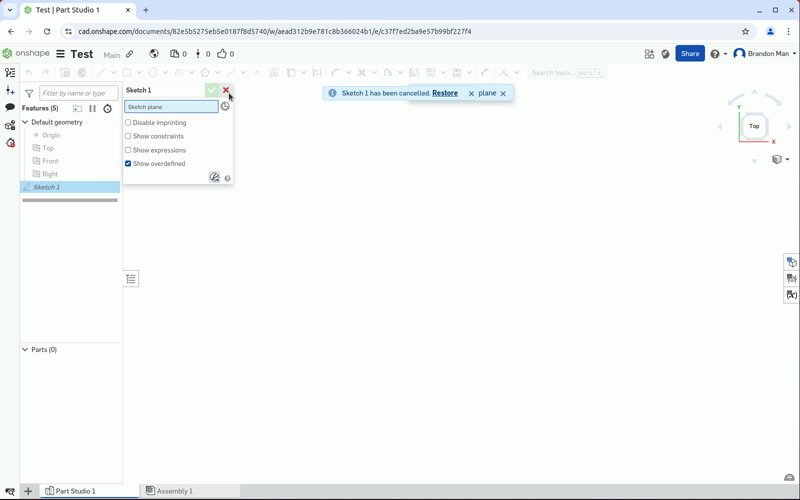
mouse_move(73, 150)
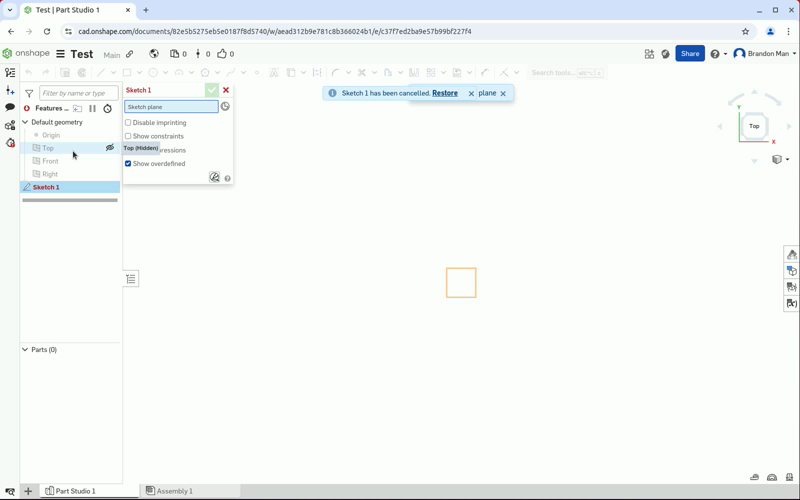
click(73, 150)
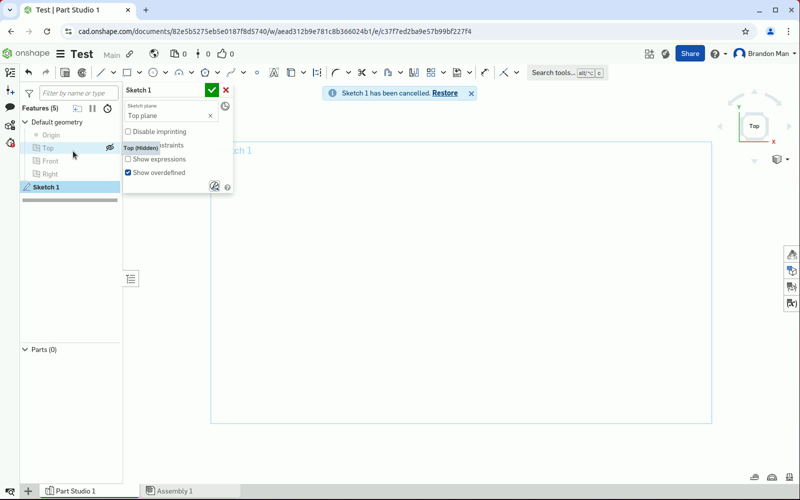
mouse_move(73, 352)
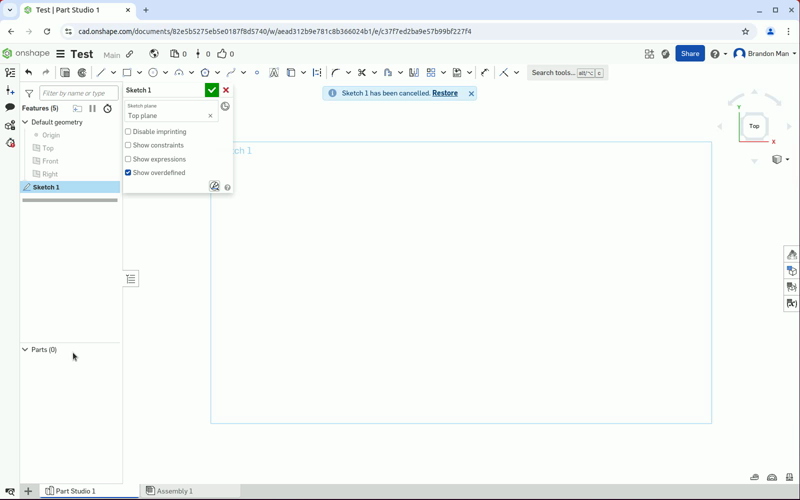
key(y)
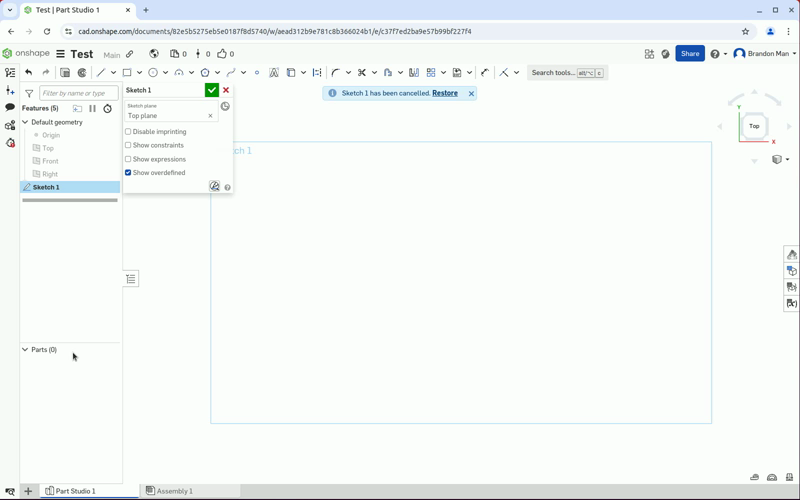
key(c)
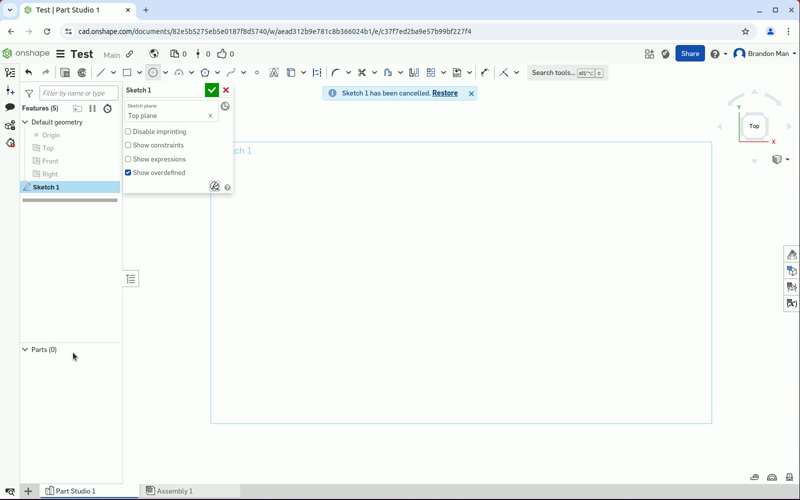
key_down(shift)
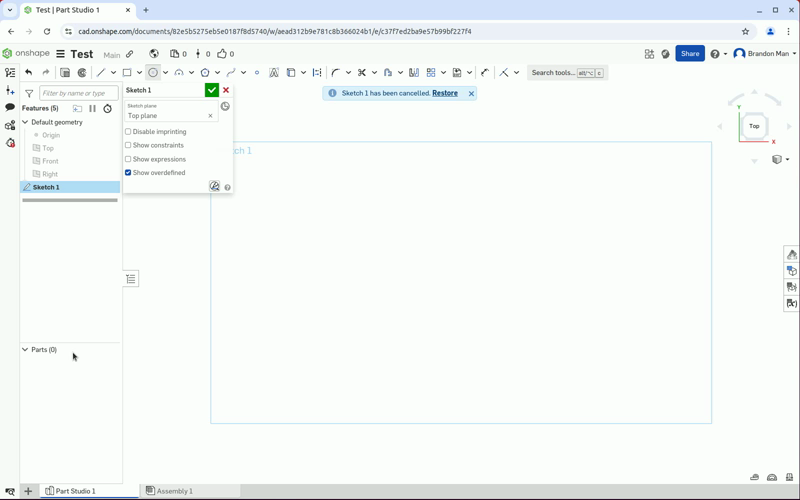
mouse_move(457, 270)
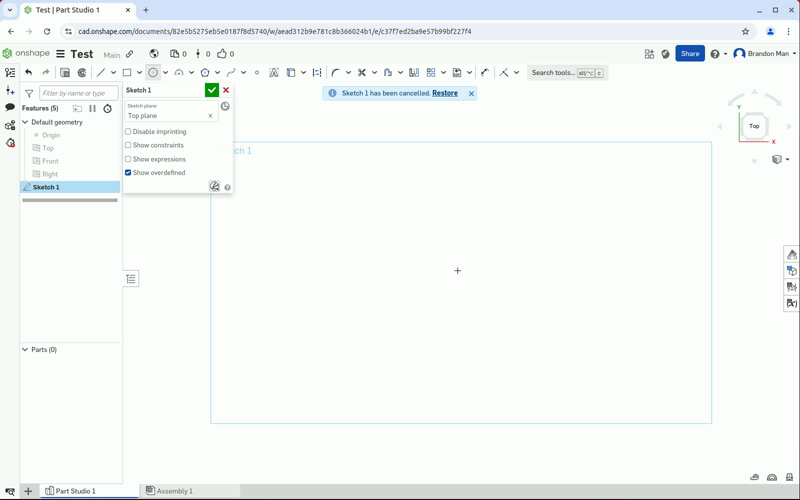
click(457, 270)
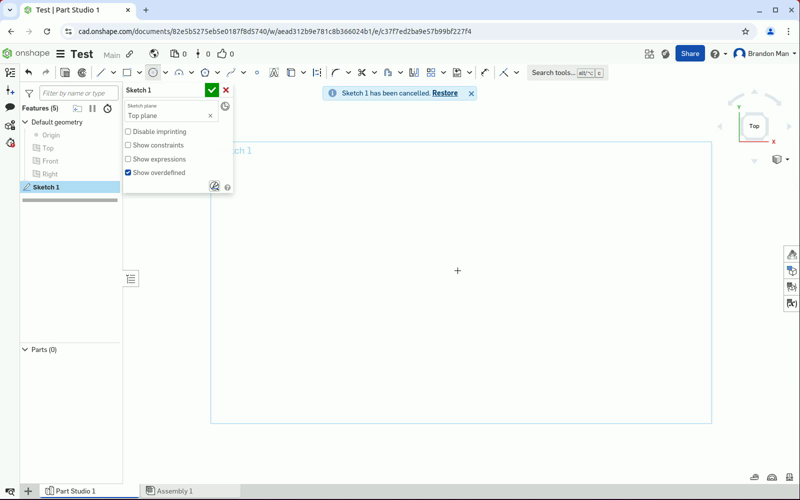
key_up(shift)
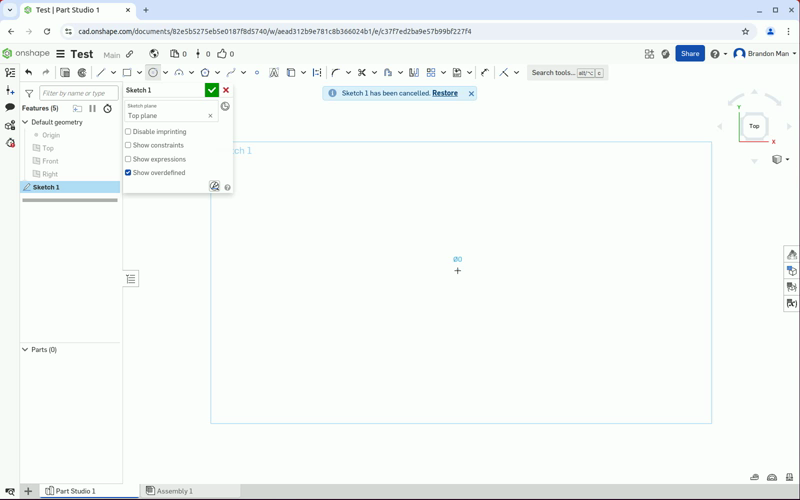
mouse_move(470, 270)
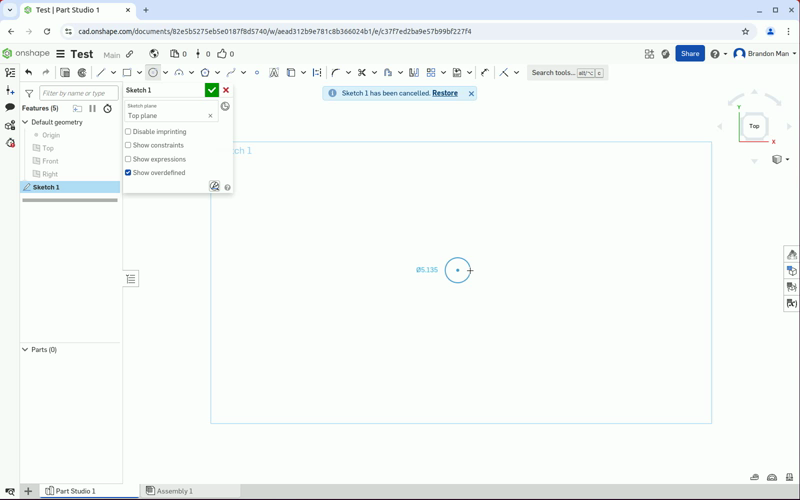
click(470, 270)
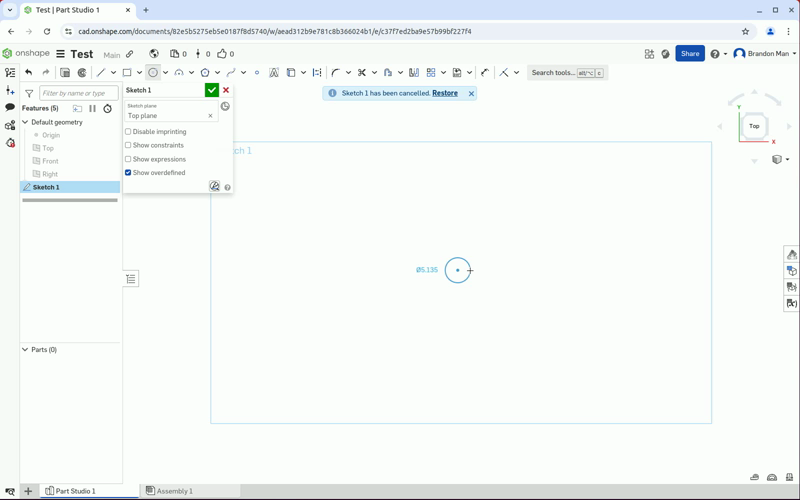
key(esc)
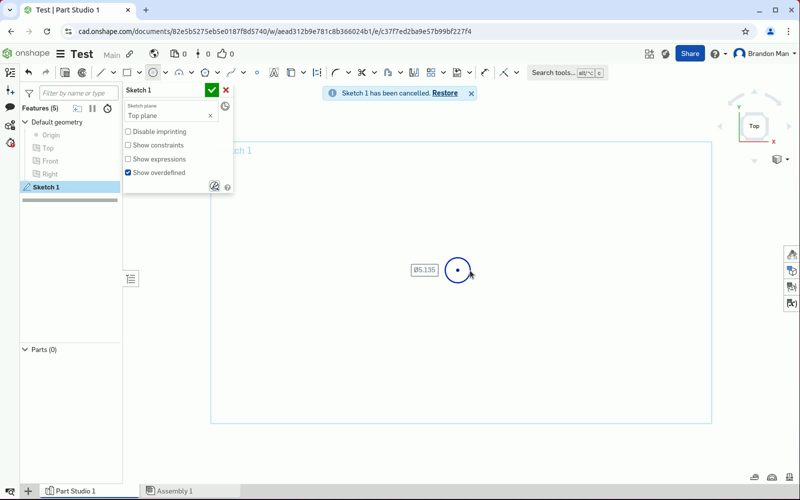
mouse_move(461, 267)
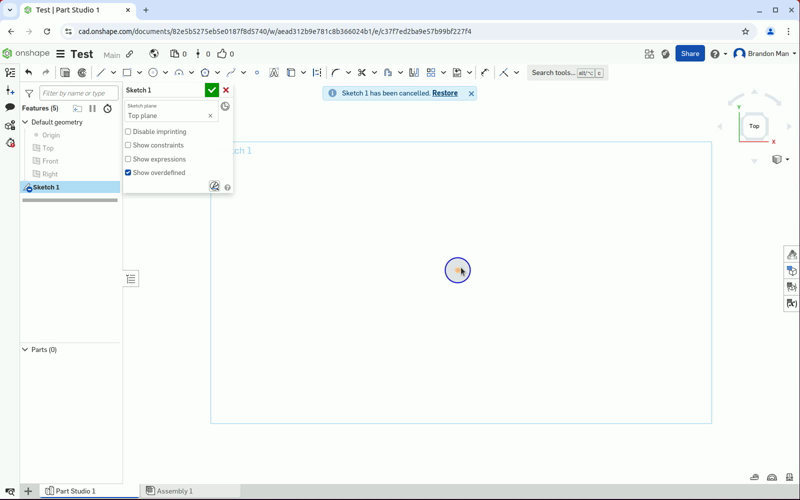
scroll(6)
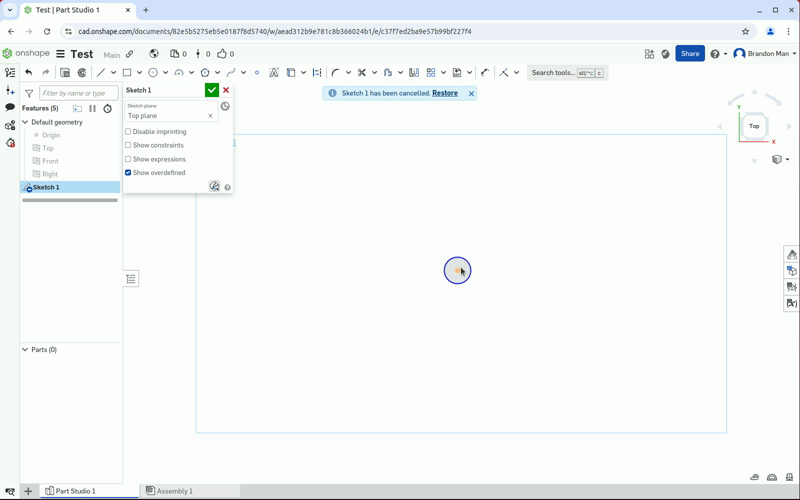
scroll(6)
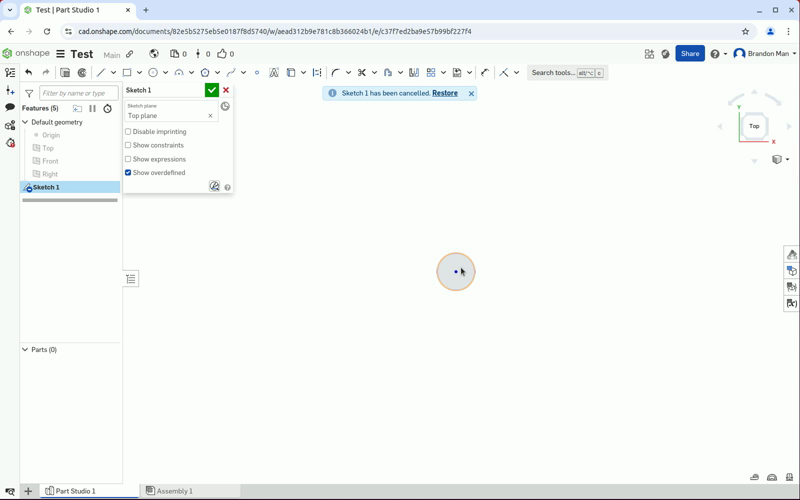
scroll(6)
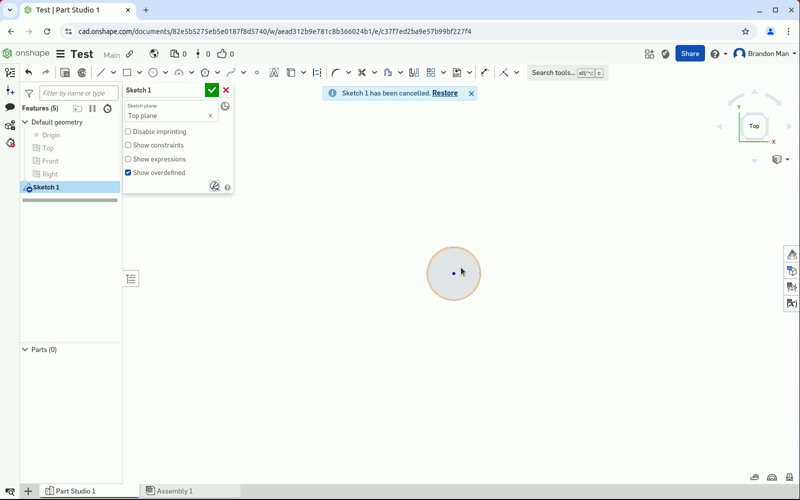
scroll(6)
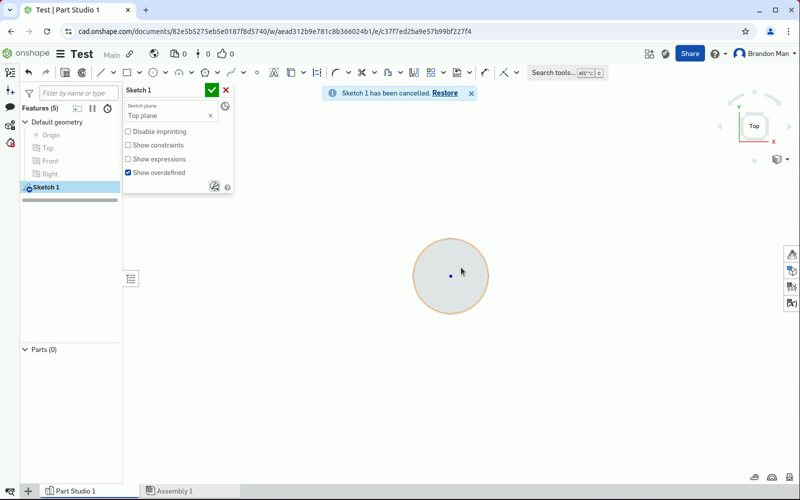
scroll(6)
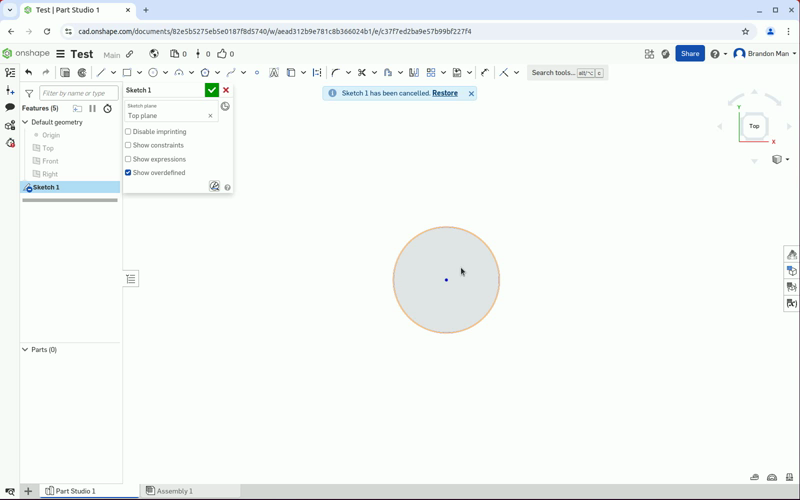
scroll(6)
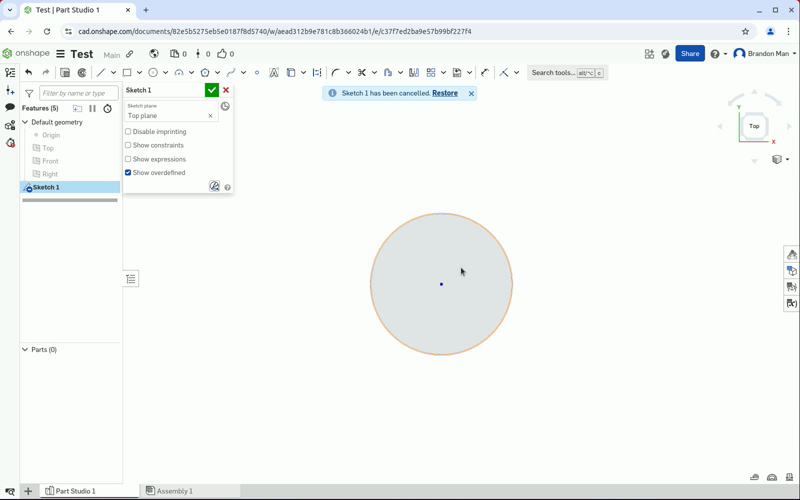
scroll(6)
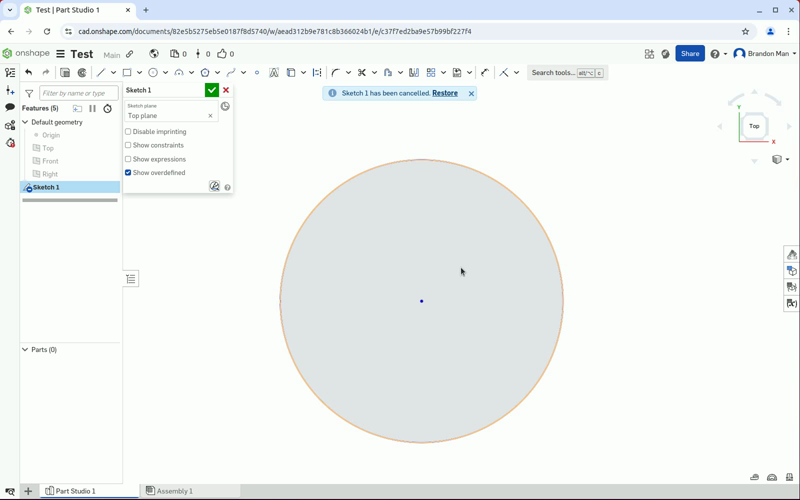
click(461, 267)
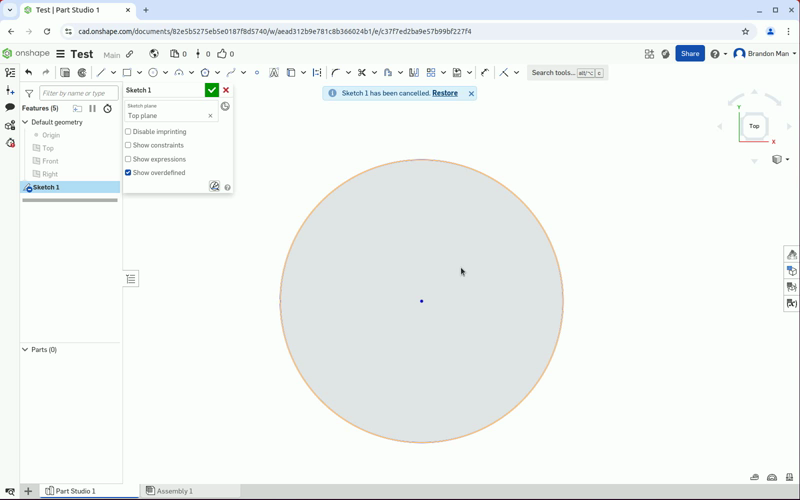
scroll(-6)
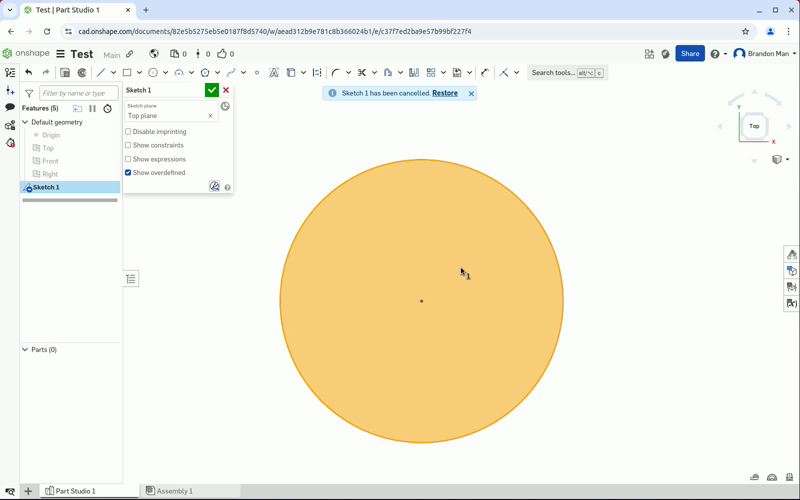
scroll(-6)
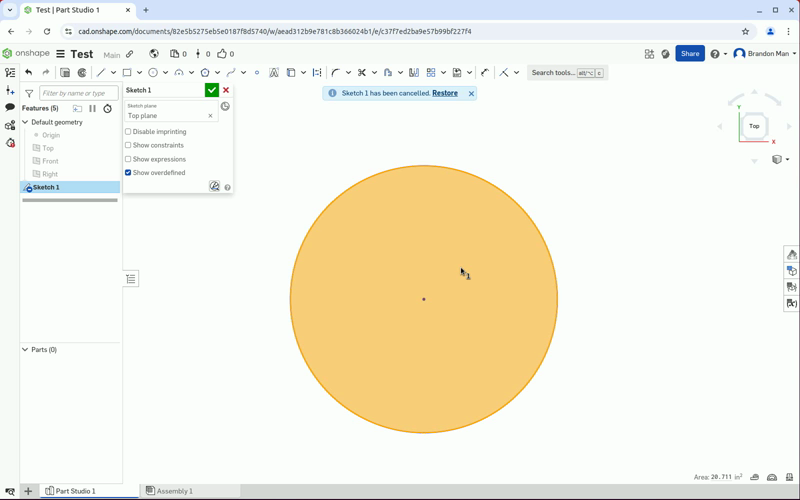
scroll(-6)
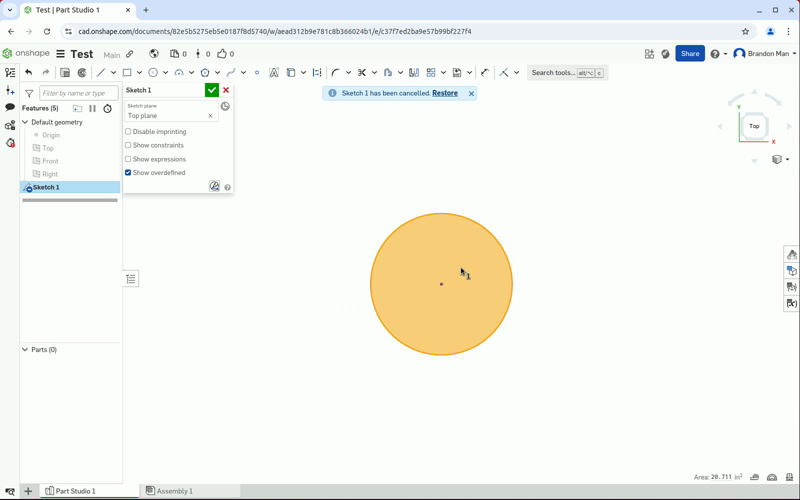
scroll(-6)
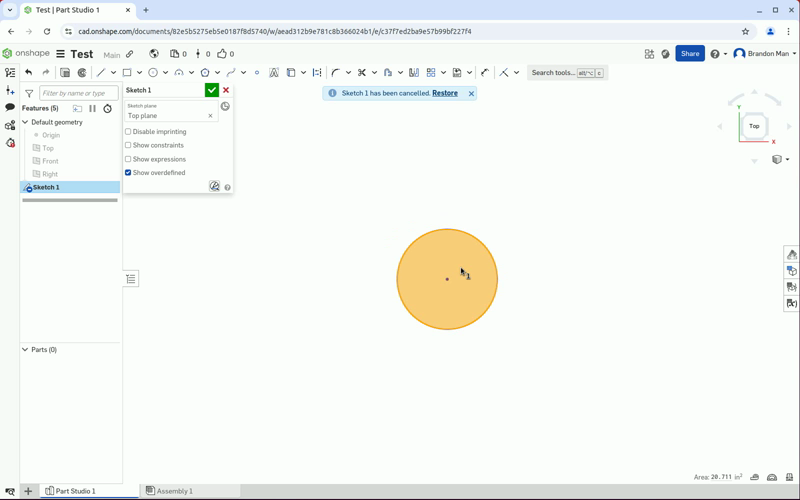
scroll(-6)
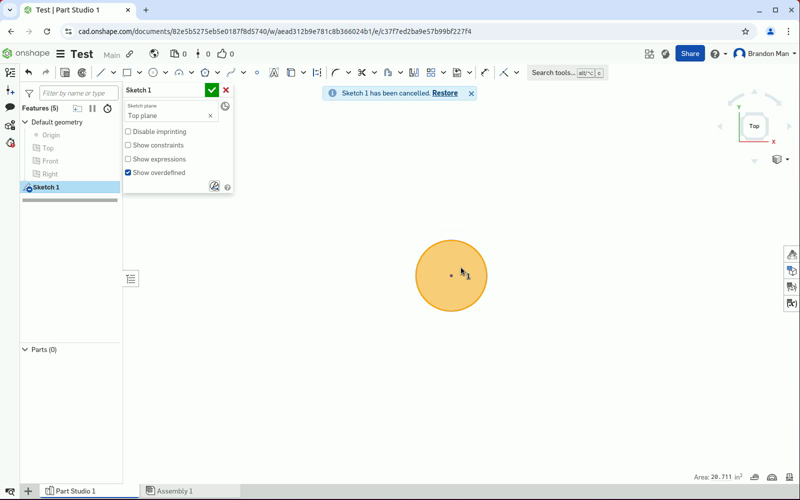
scroll(-6)
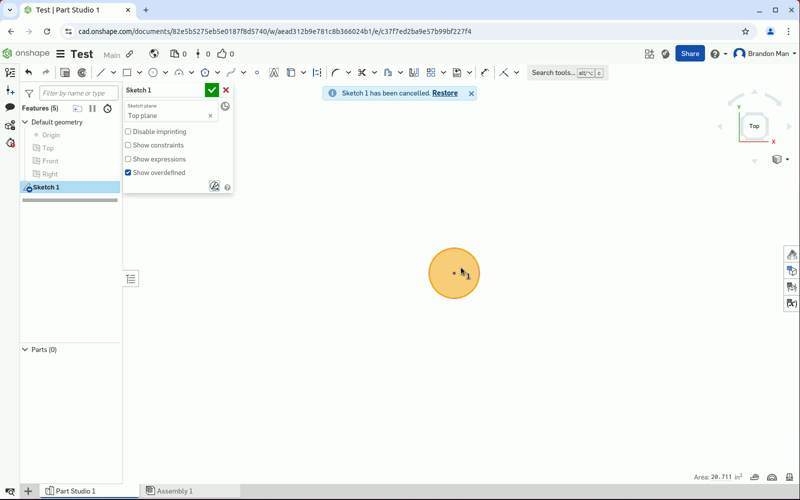
scroll(-6)
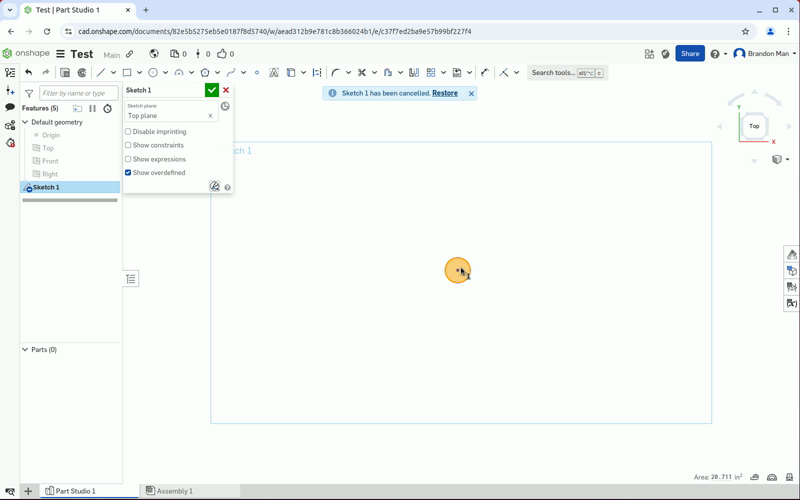
mouse_move(73, 352)
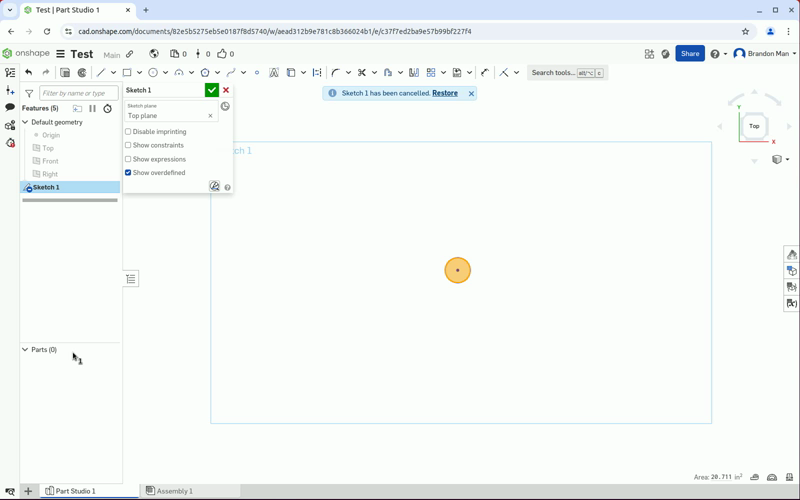
key(shift+y)
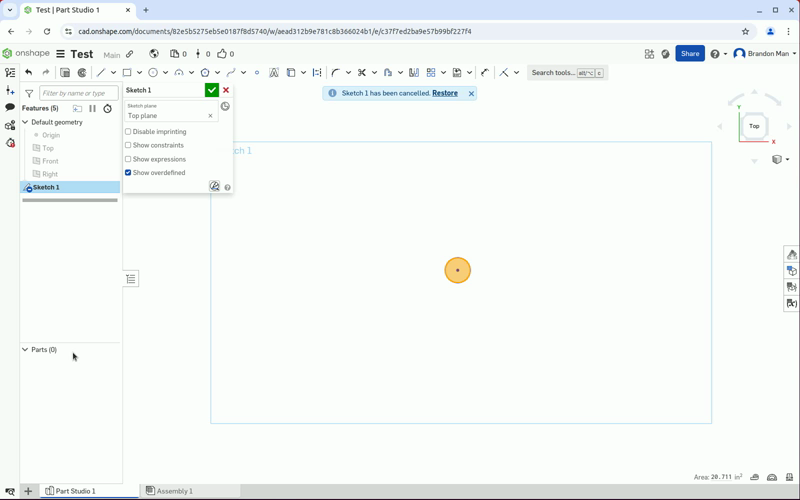
key(shift+e)
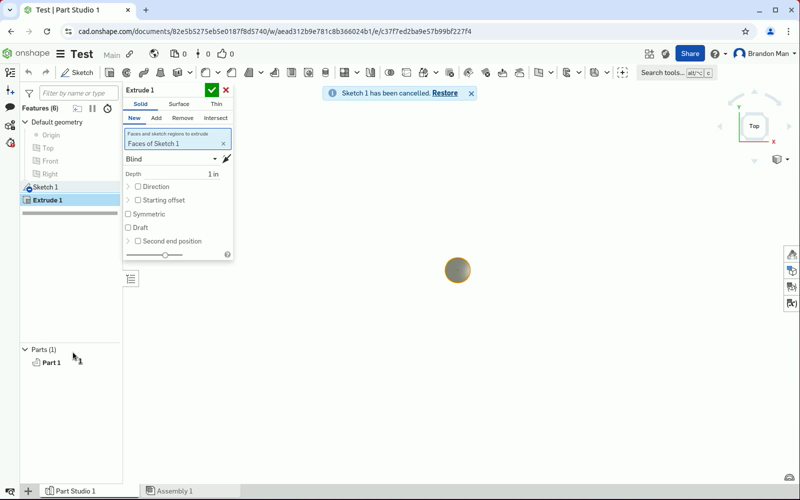
mouse_move(143, 106)
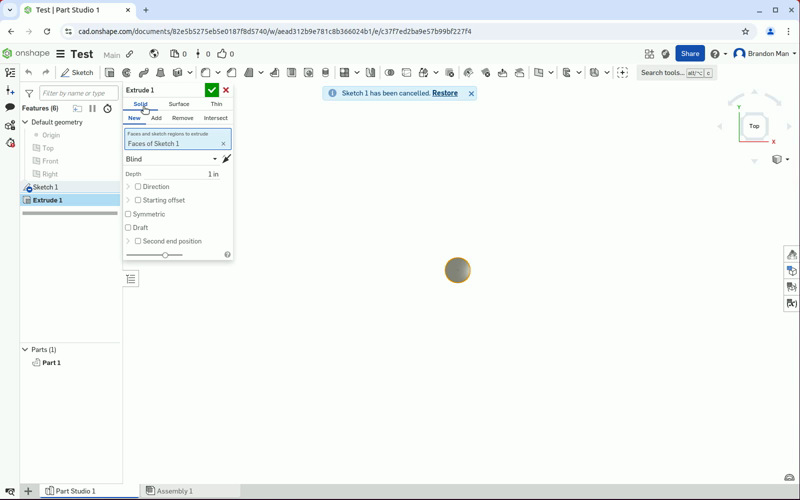
click(143, 106)
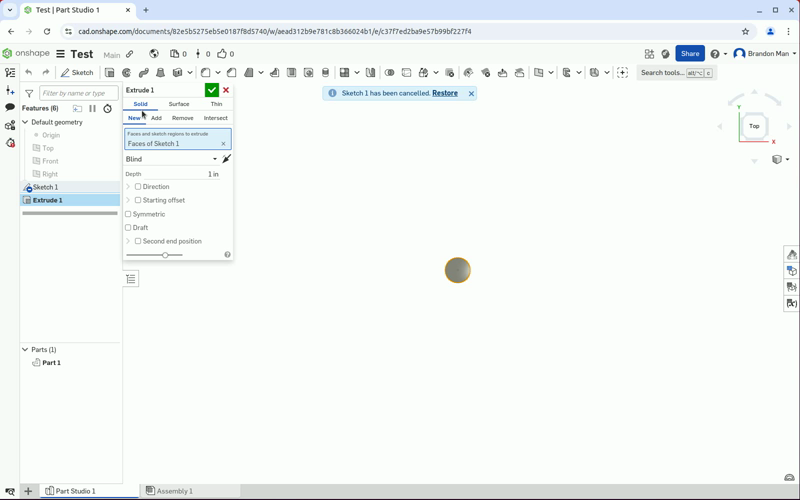
mouse_move(137, 120)
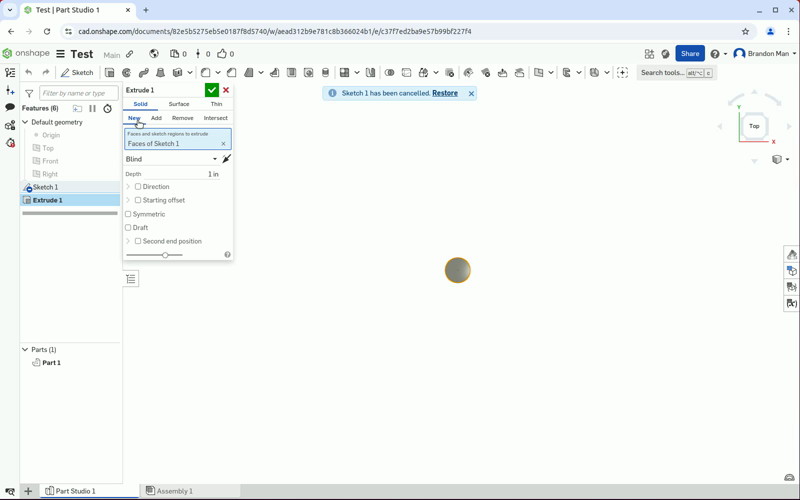
click(137, 120)
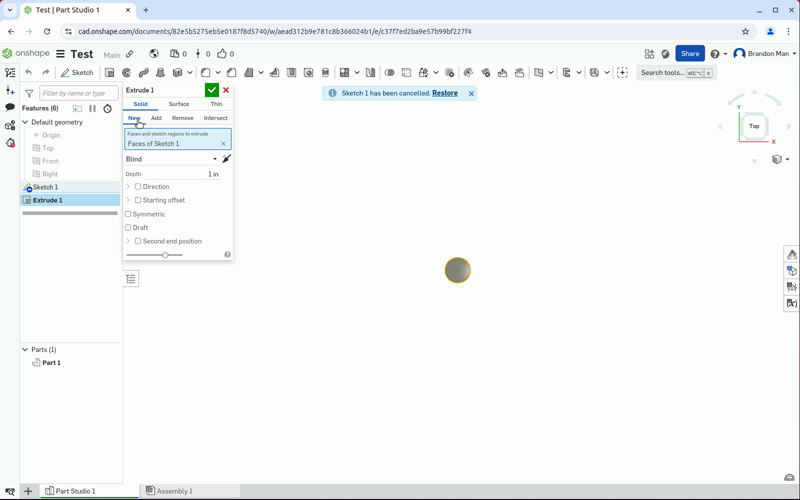
key(tab, 4)
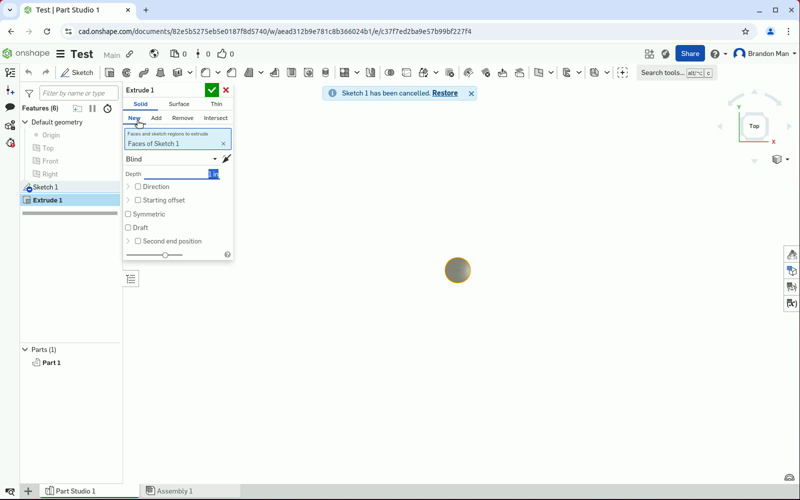
text(23.108)
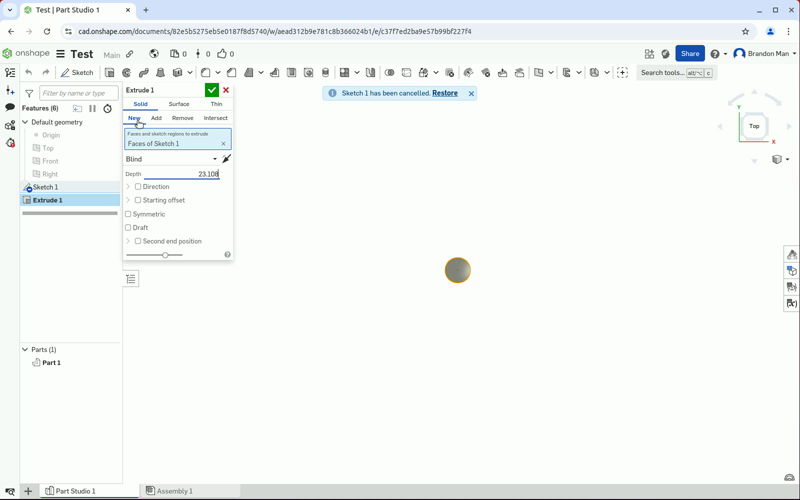
key(enter)
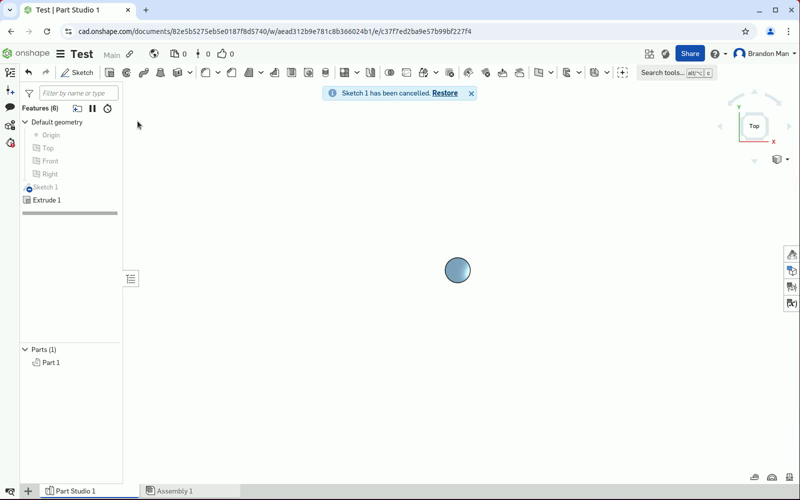
key(shift+h)
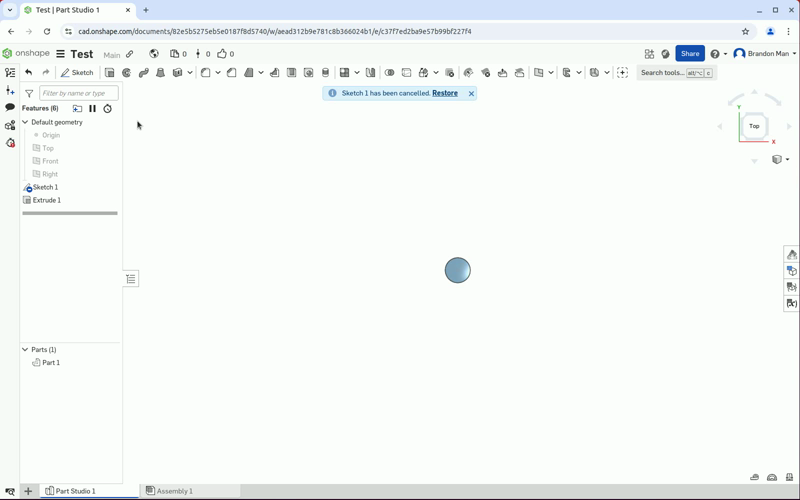
key(shift+h)
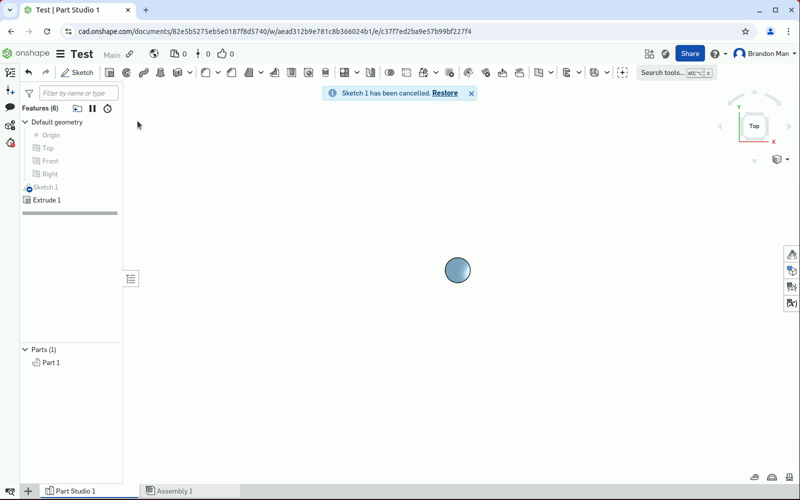
mouse_move(73, 189)
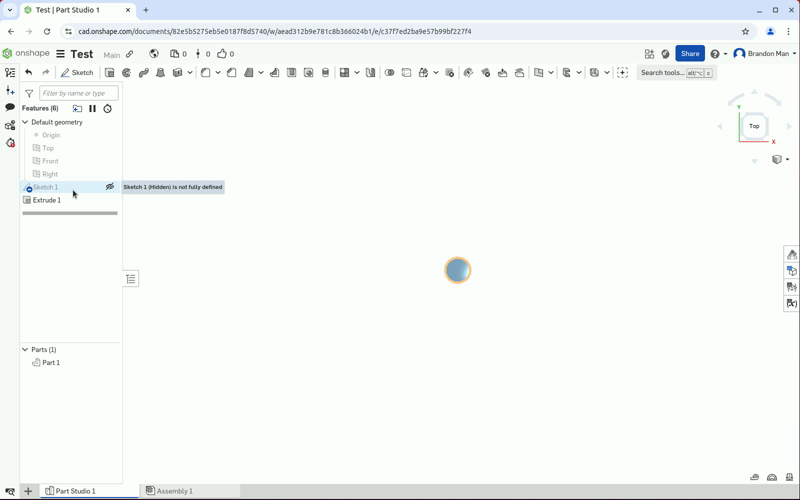
click(73, 189)
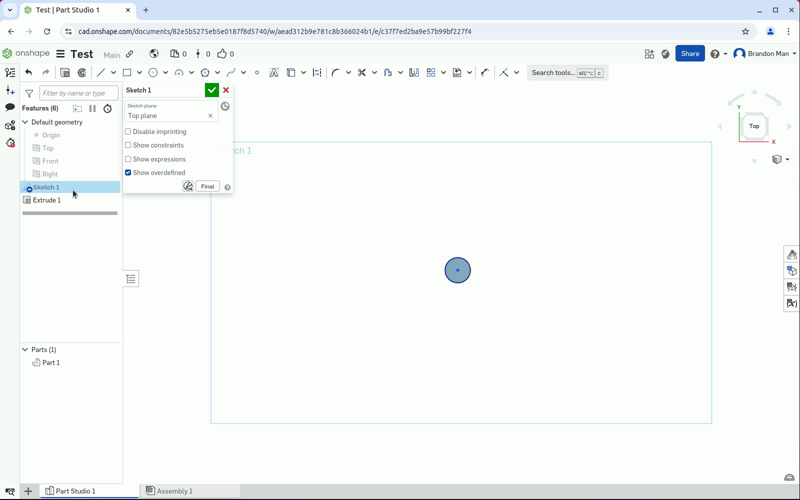
mouse_move(229, 92)
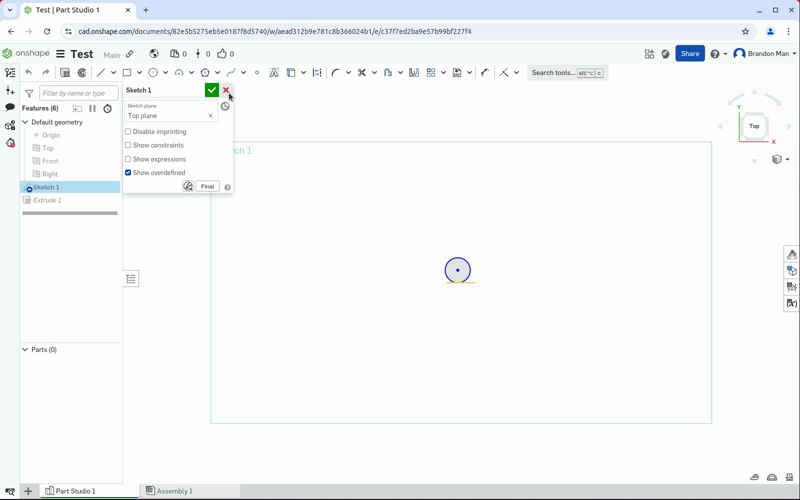
click(229, 92)
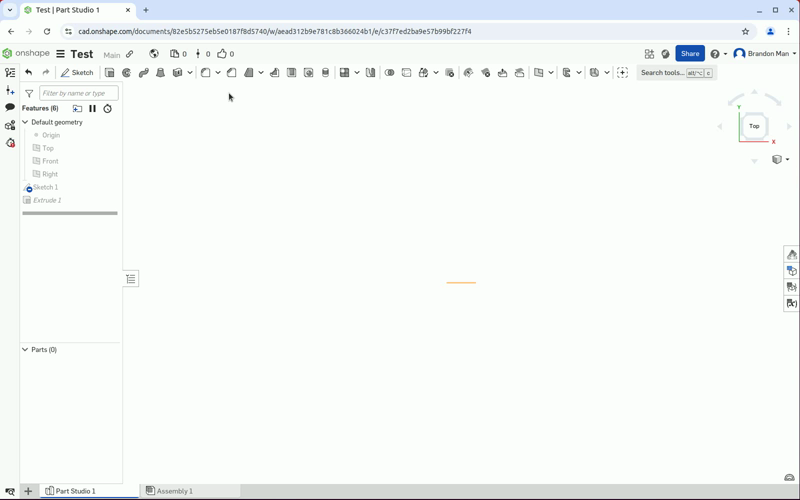
mouse_move(73, 352)
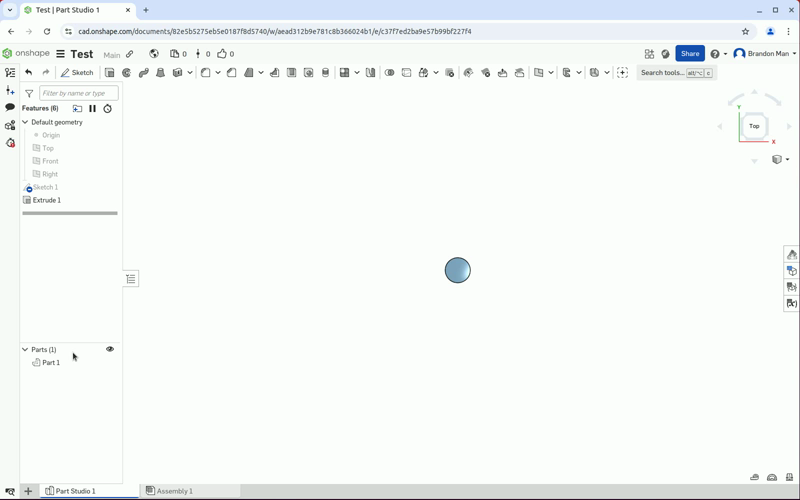
key(y)
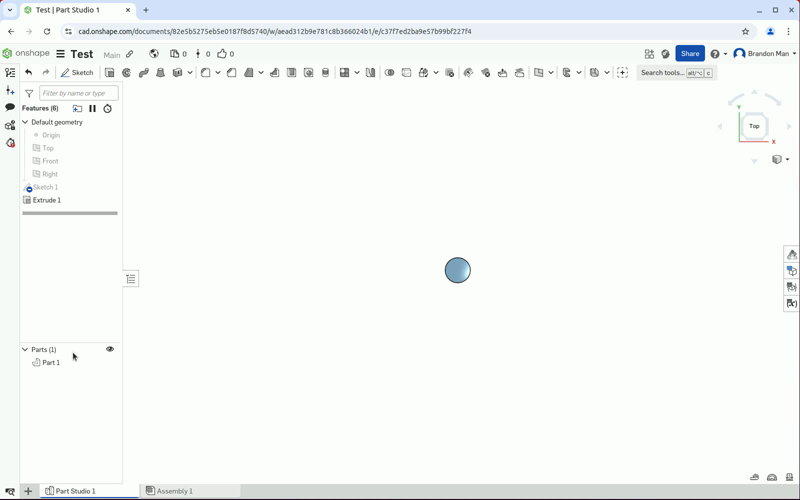
key(shift+p)
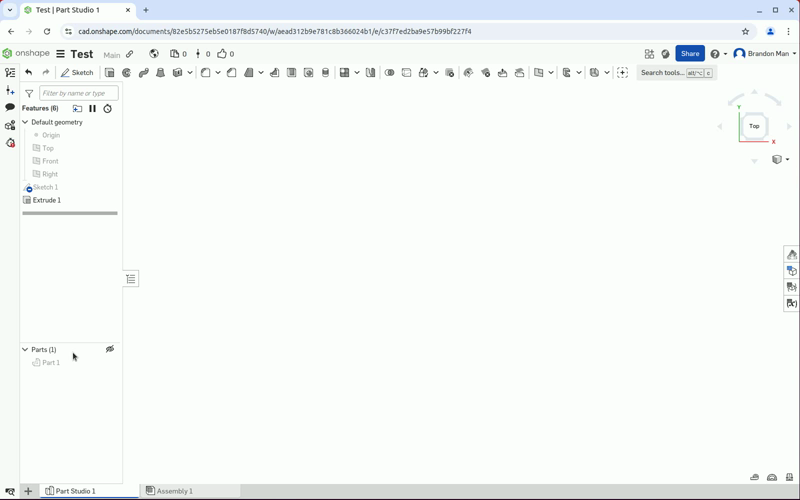
key(space)
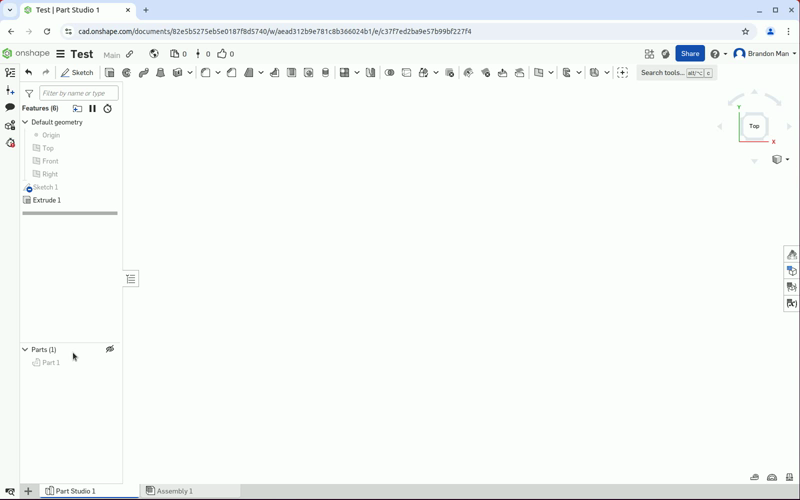
key_down(shift)
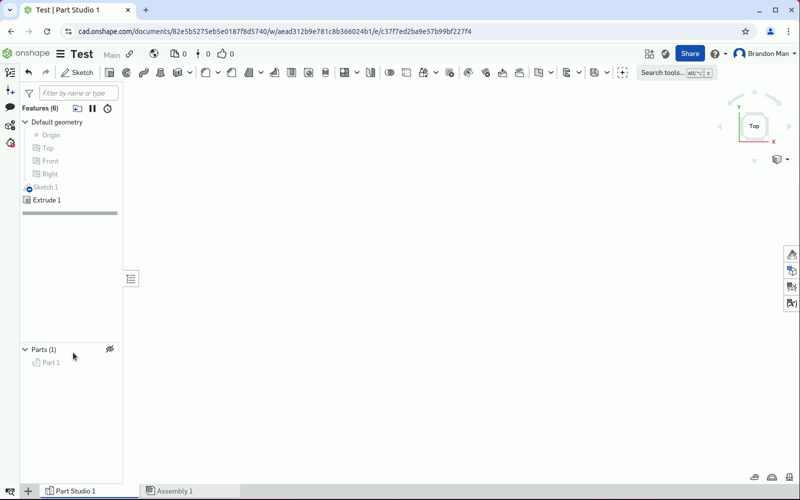
key(up)
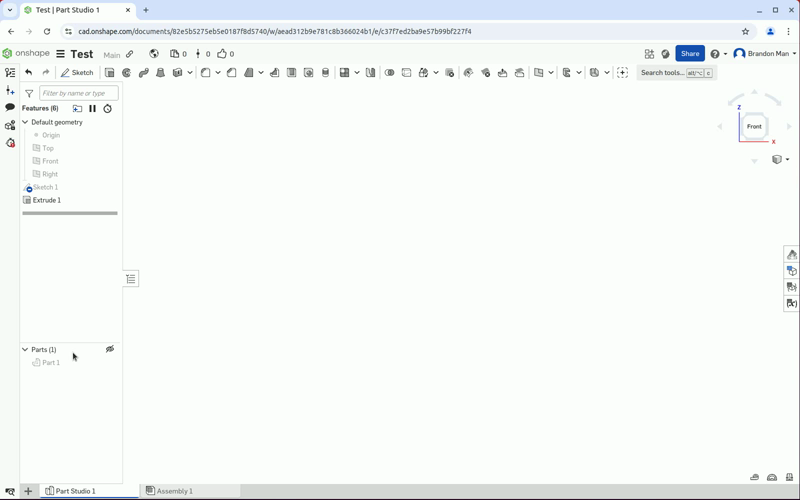
key_up(shift)
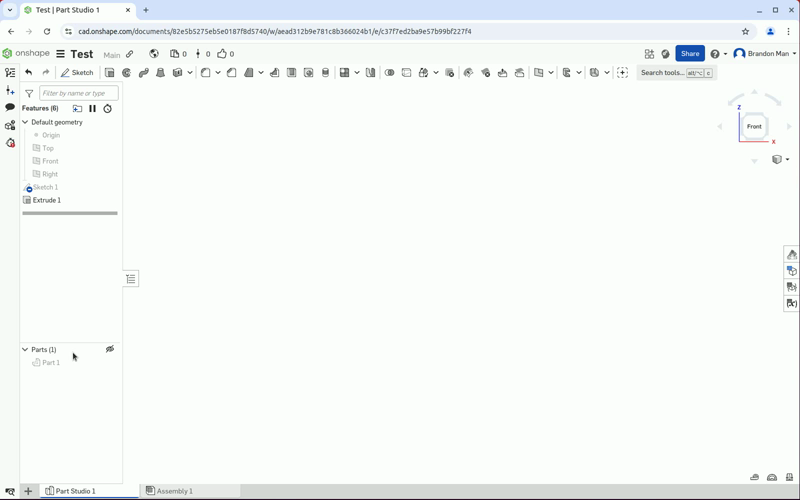
mouse_move(73, 352)
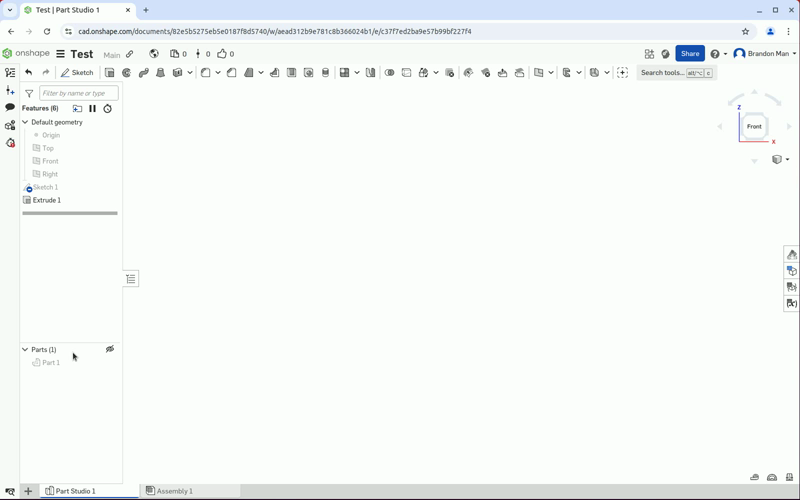
key(shift+y)
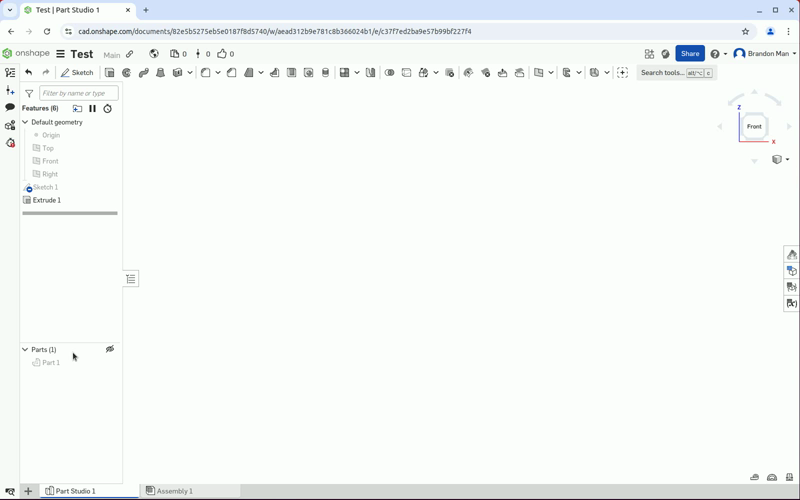
key(shift+s)
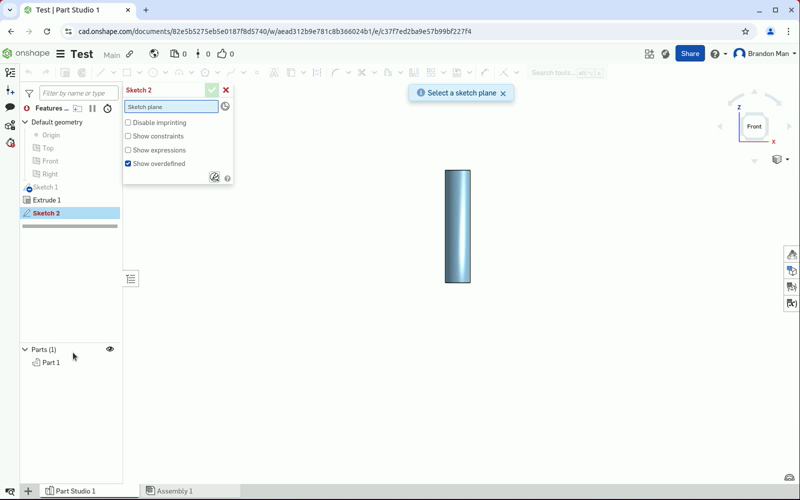
mouse_move(73, 163)
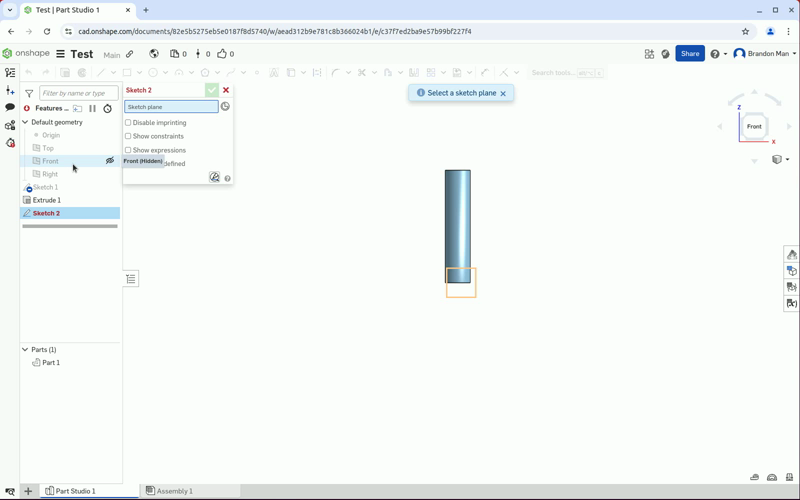
click(73, 163)
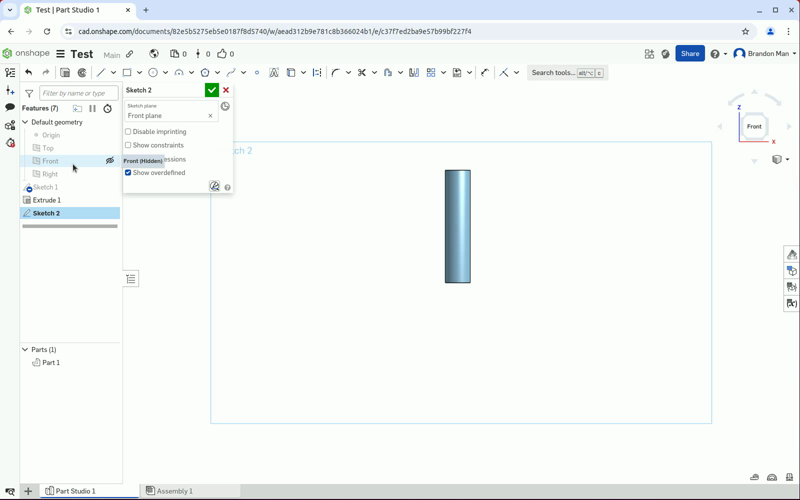
mouse_move(73, 352)
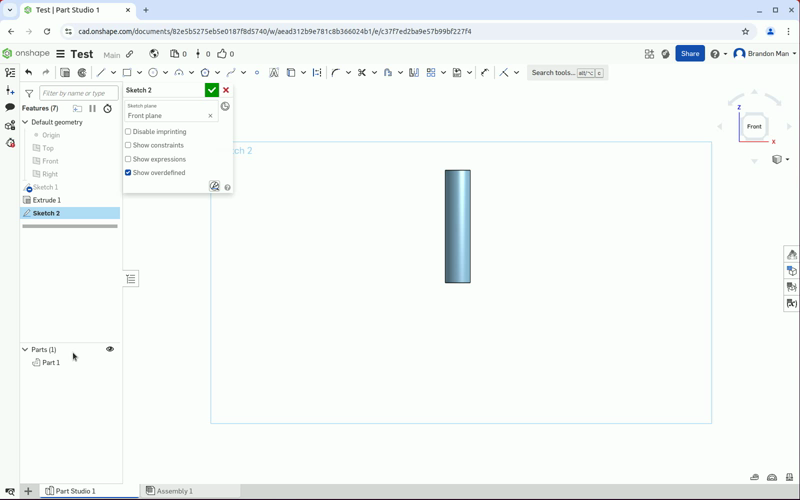
key(y)
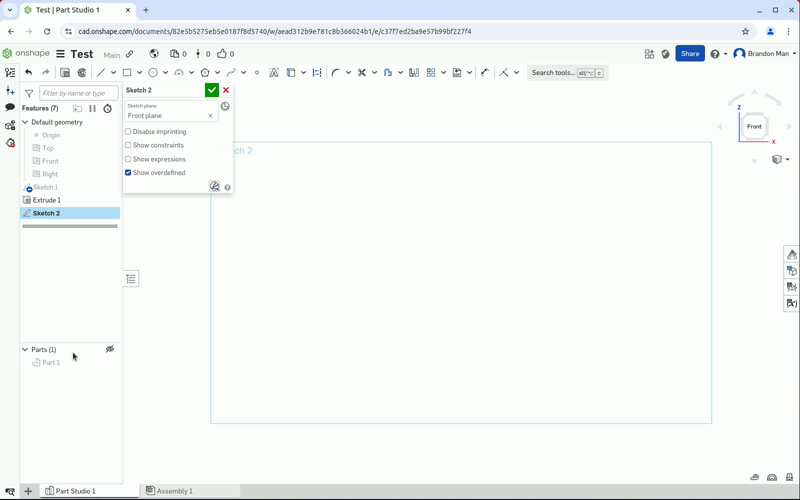
key(c)
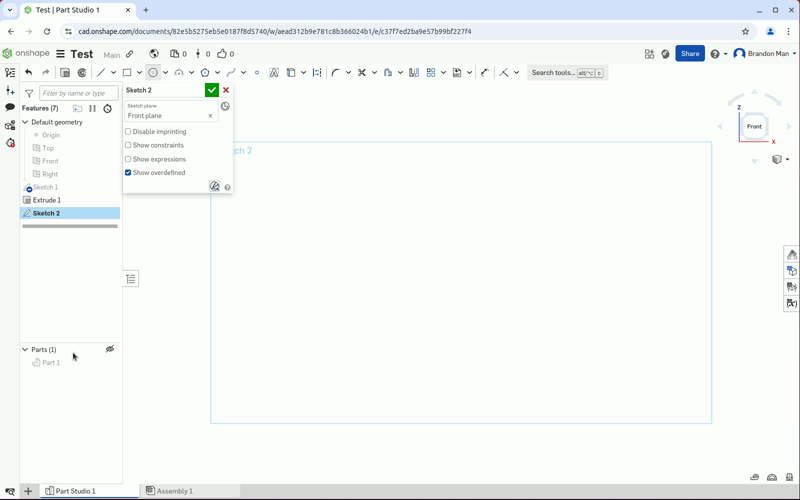
key_down(shift)
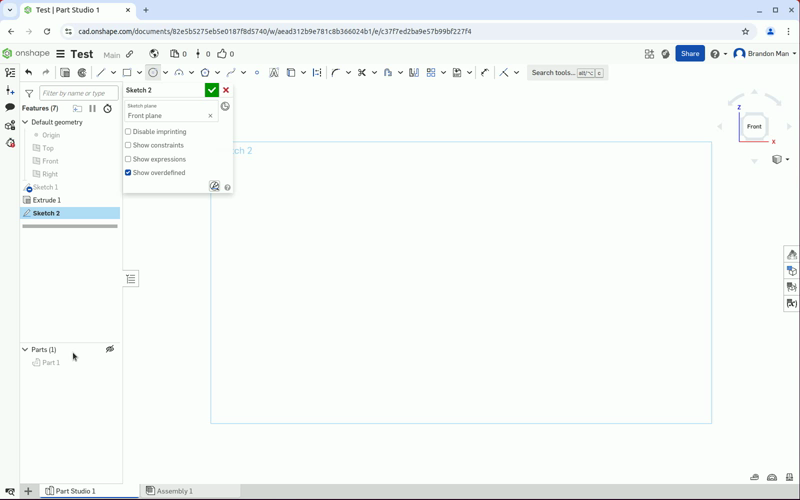
mouse_move(457, 192)
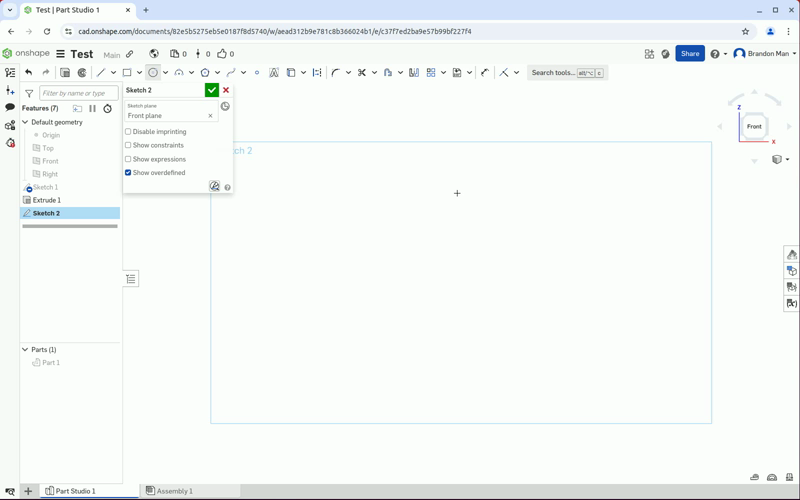
click(457, 192)
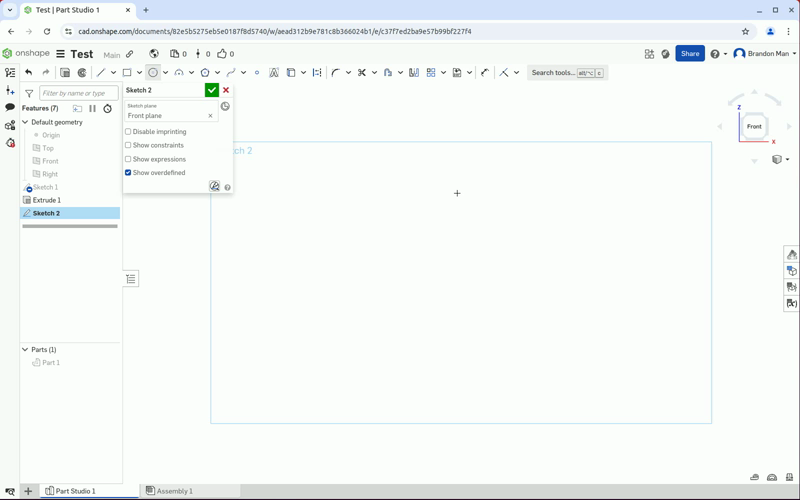
key_up(shift)
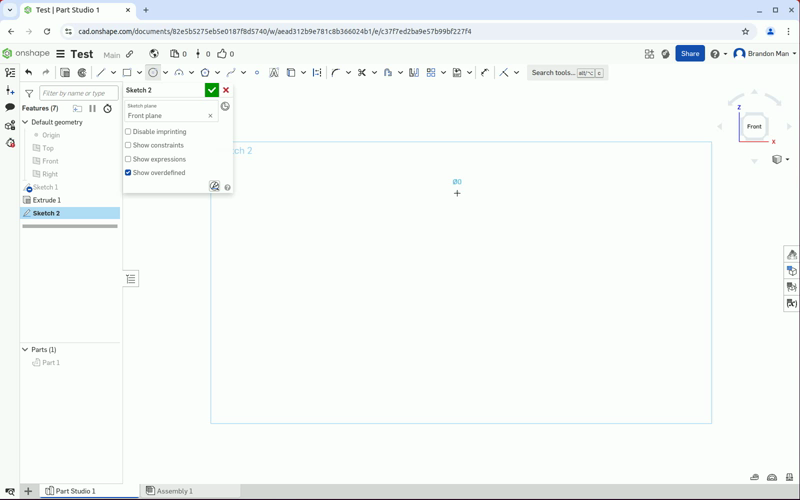
mouse_move(460, 192)
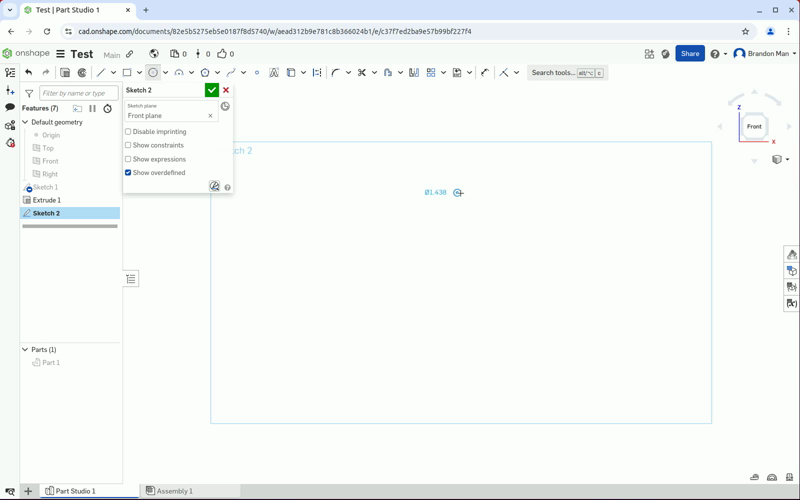
click(460, 192)
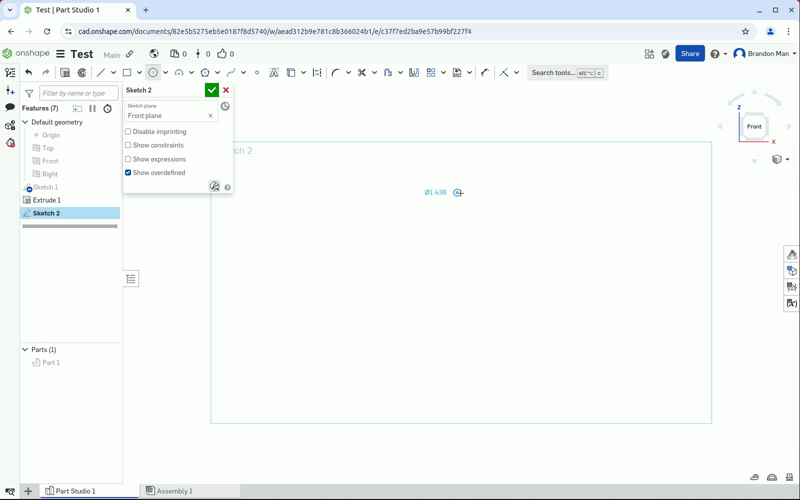
key(esc)
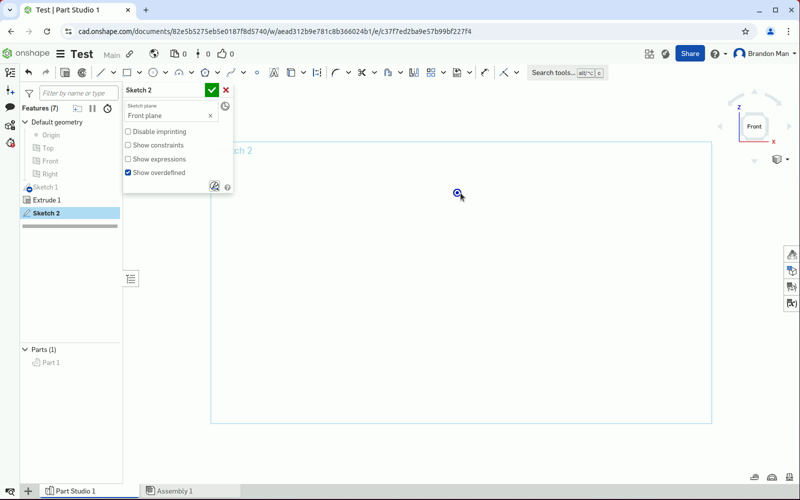
mouse_move(458, 192)
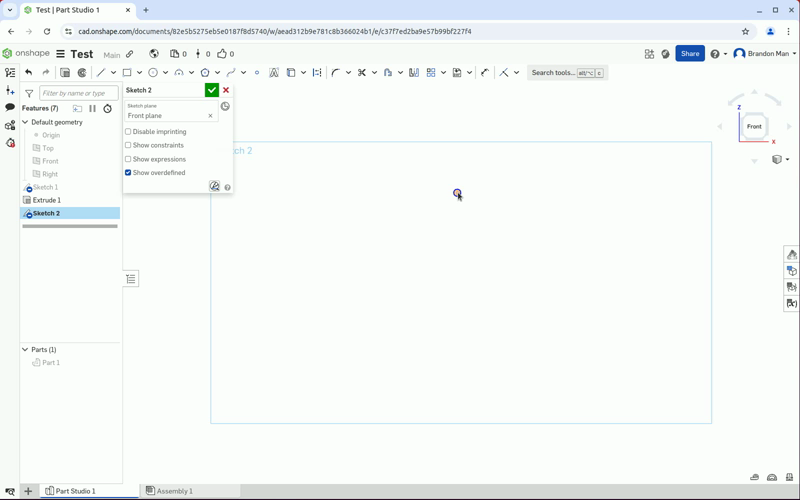
scroll(6)
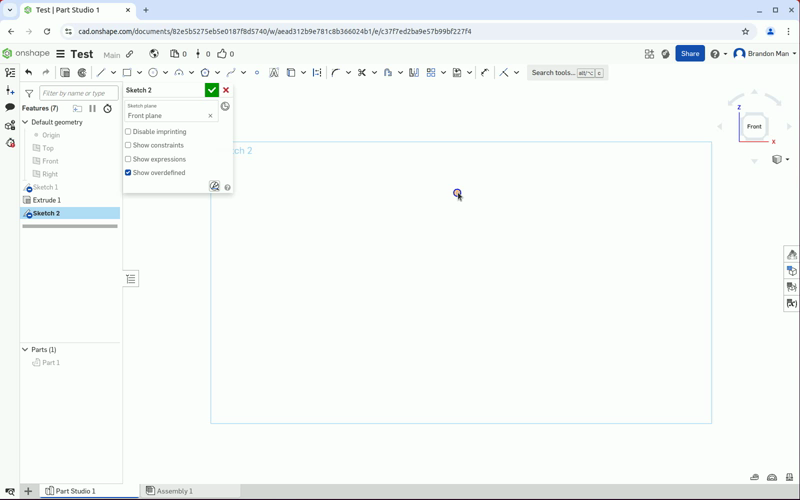
scroll(6)
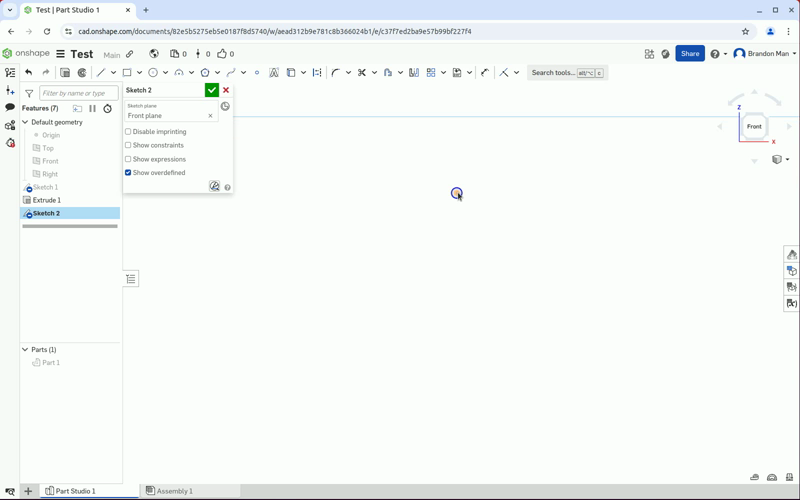
scroll(6)
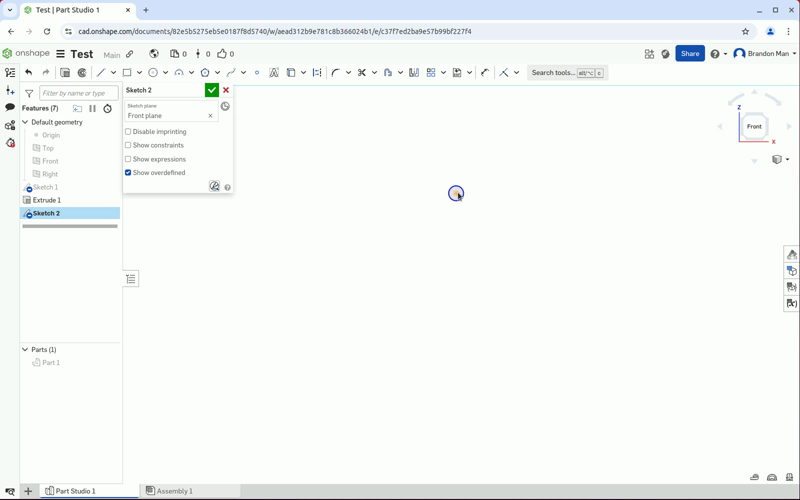
scroll(6)
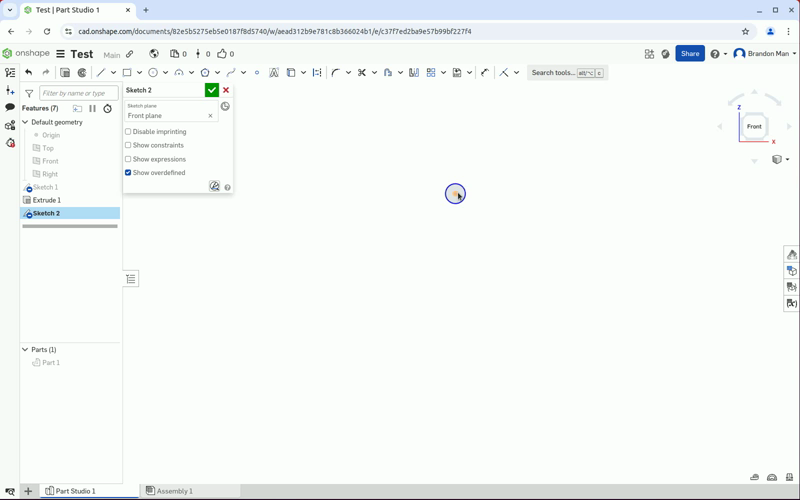
scroll(6)
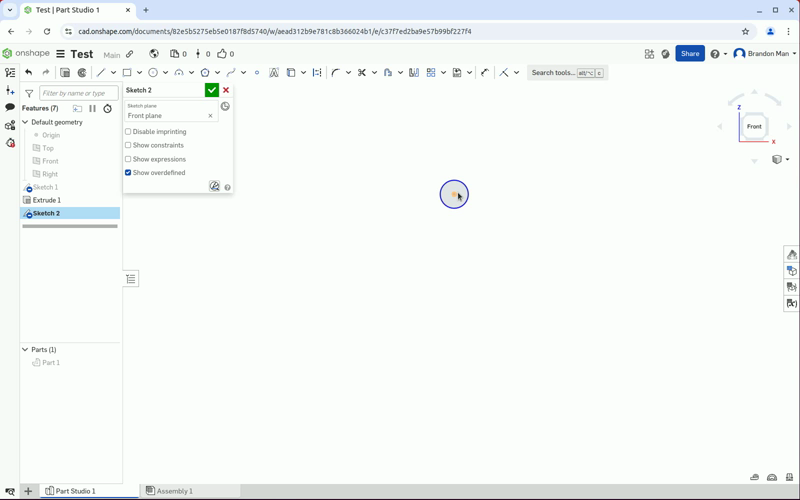
scroll(6)
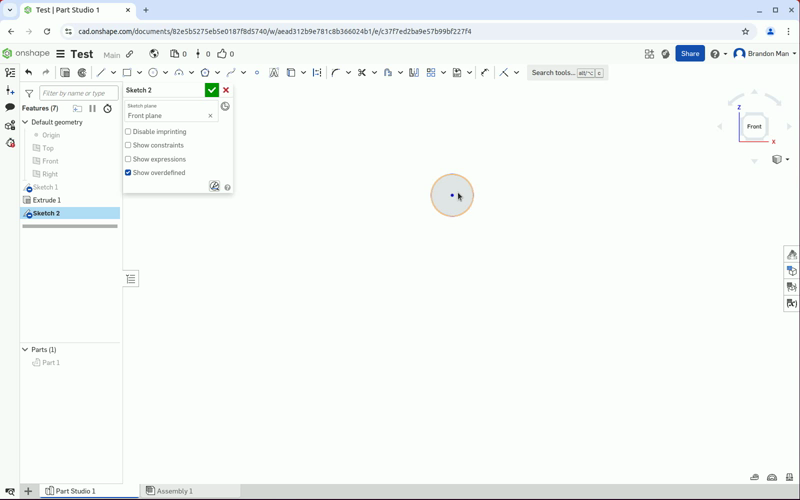
scroll(6)
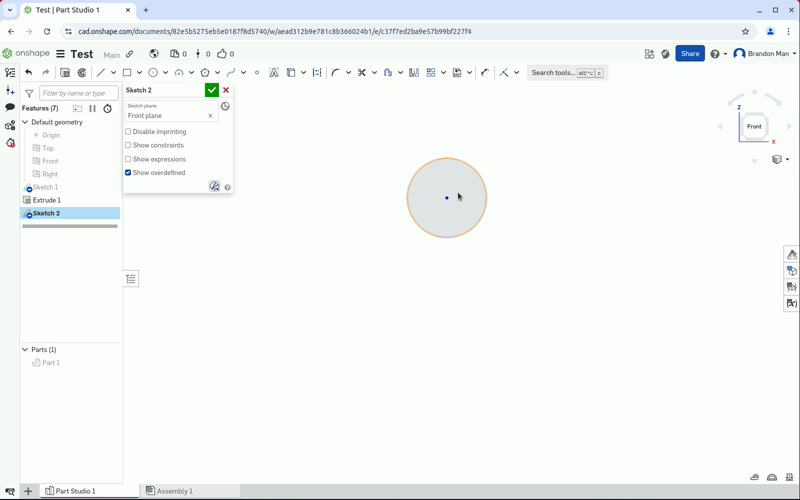
click(458, 192)
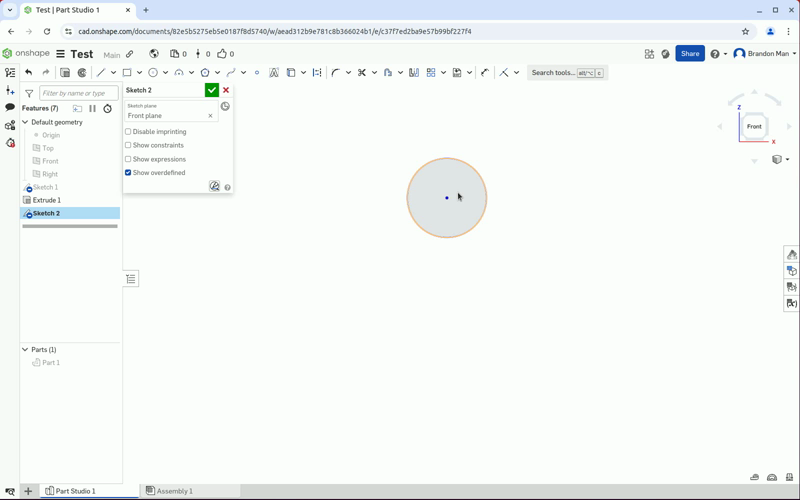
scroll(-6)
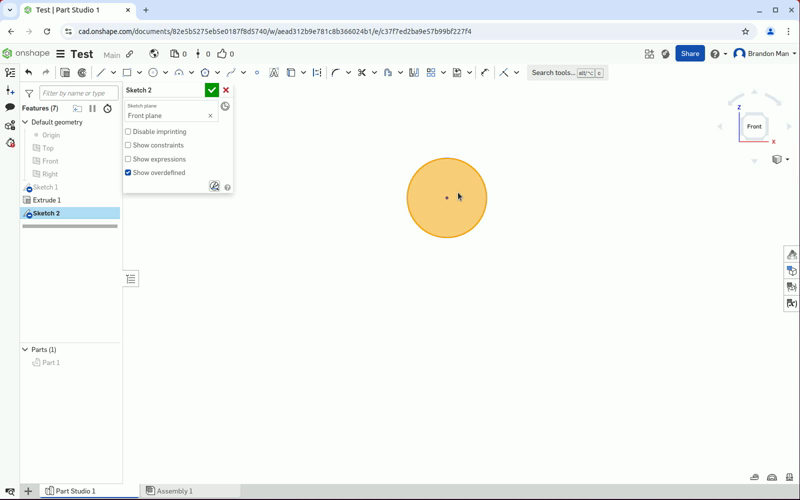
scroll(-6)
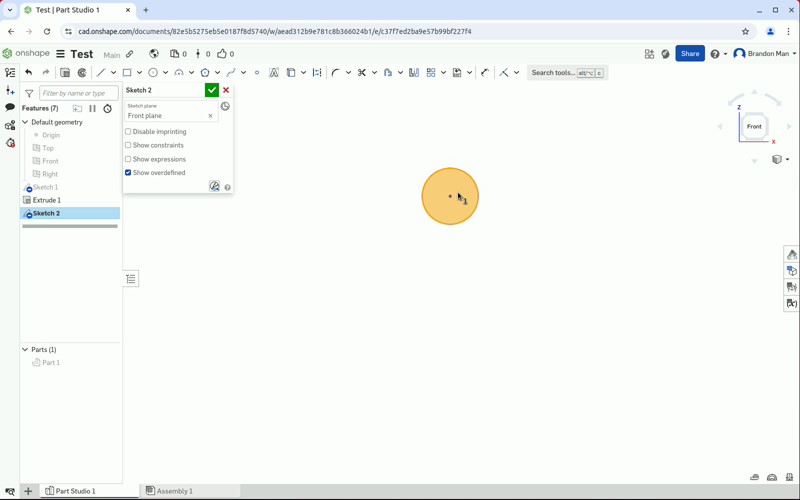
scroll(-6)
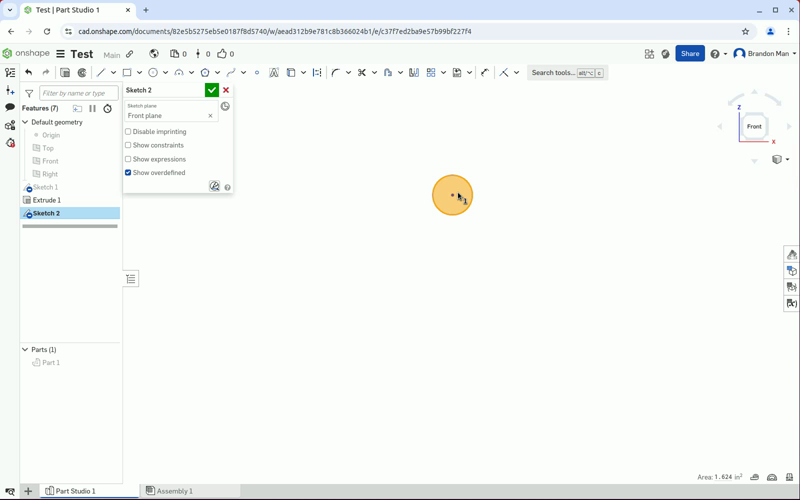
scroll(-6)
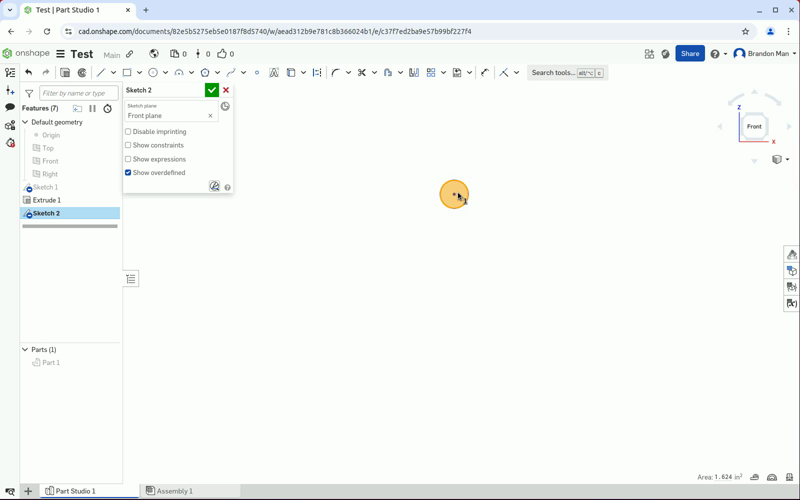
scroll(-6)
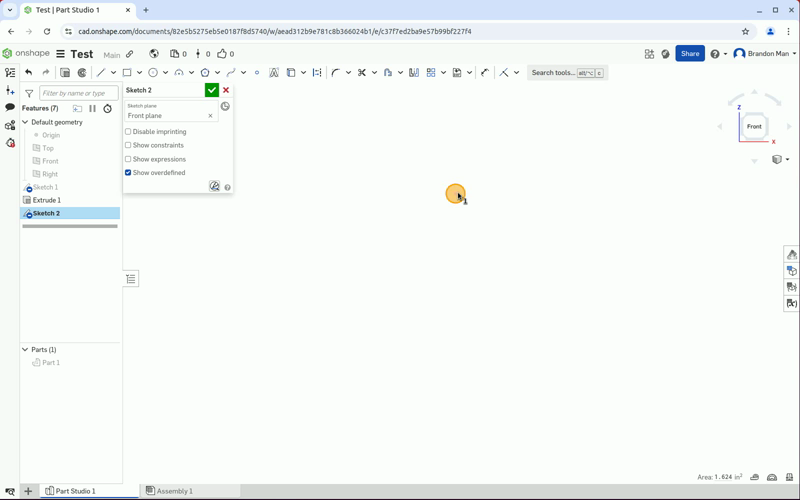
scroll(-6)
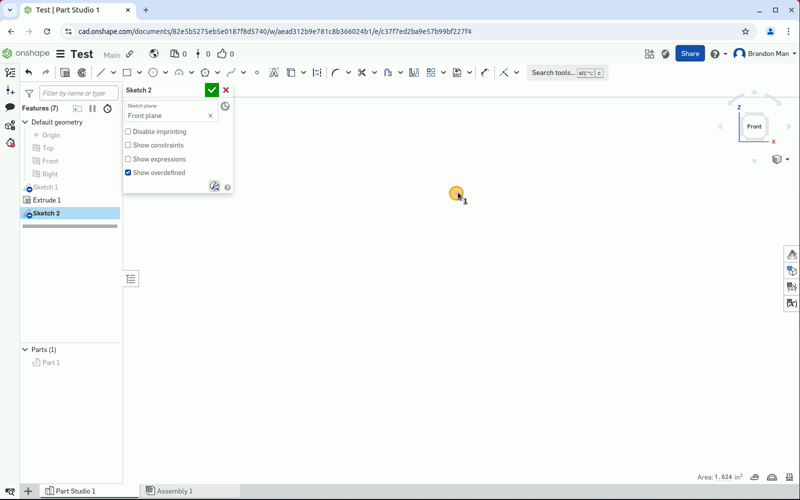
scroll(-6)
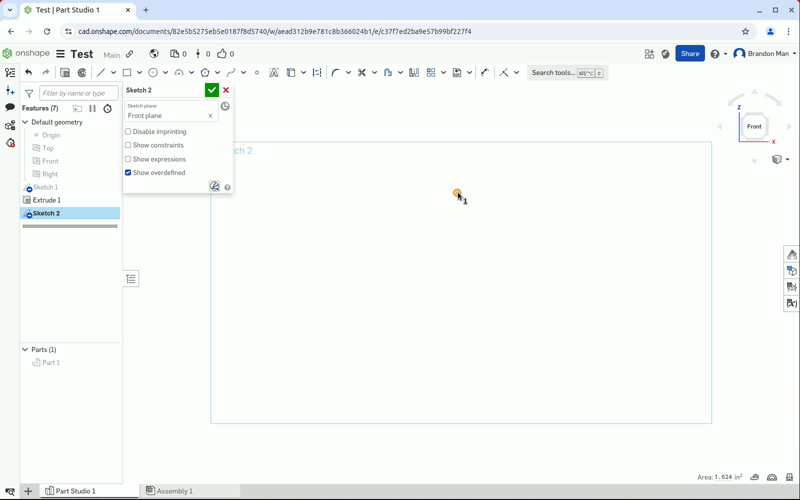
mouse_move(73, 352)
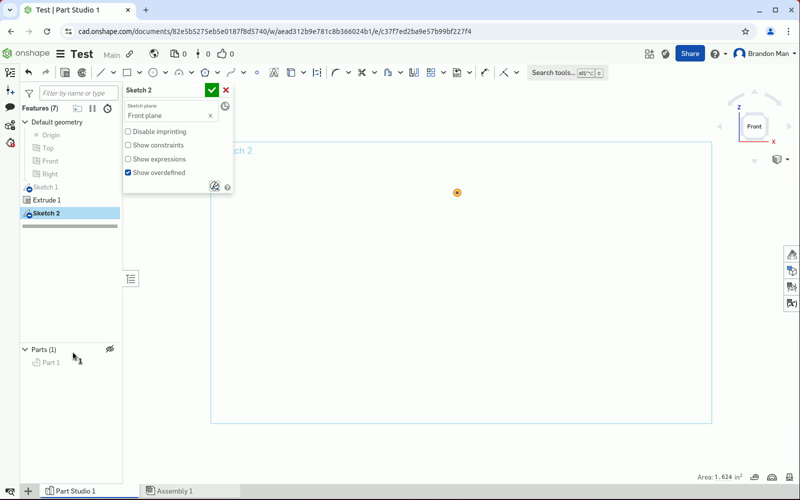
key(shift+y)
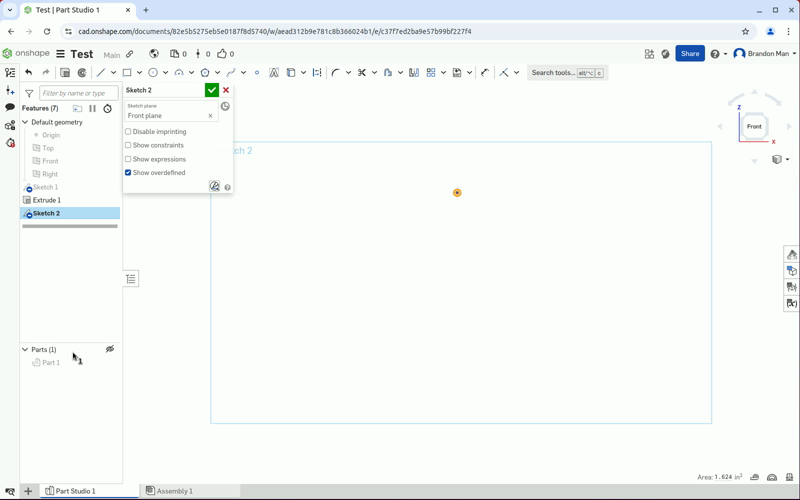
key(shift+e)
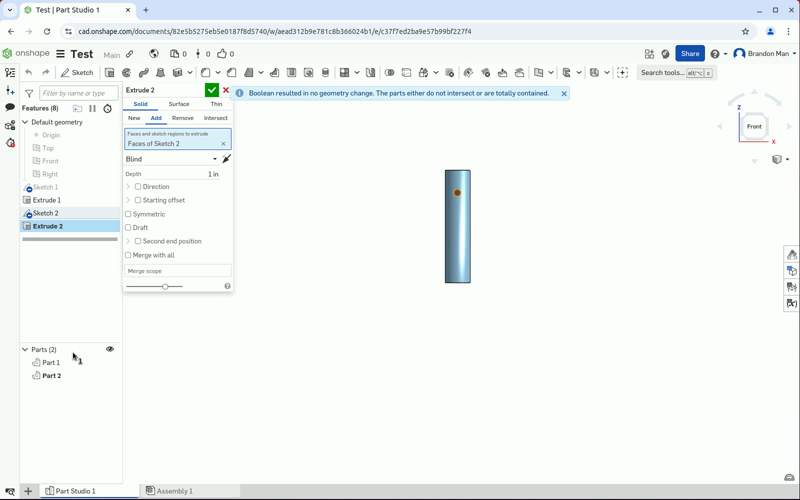
mouse_move(143, 106)
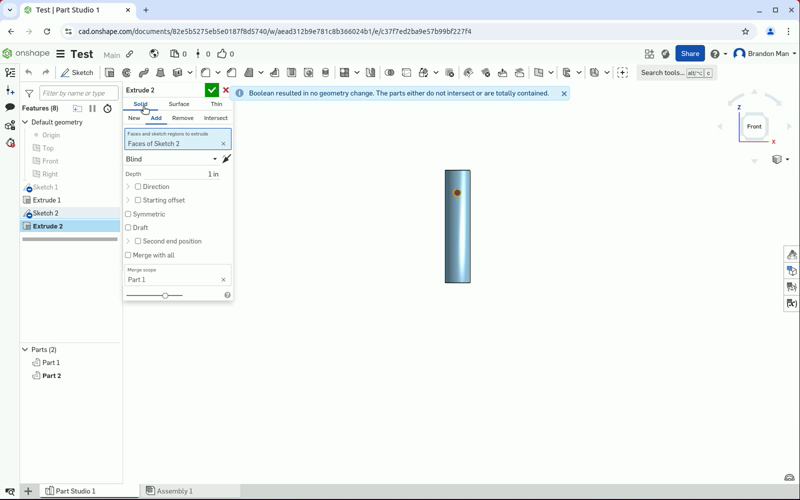
click(143, 106)
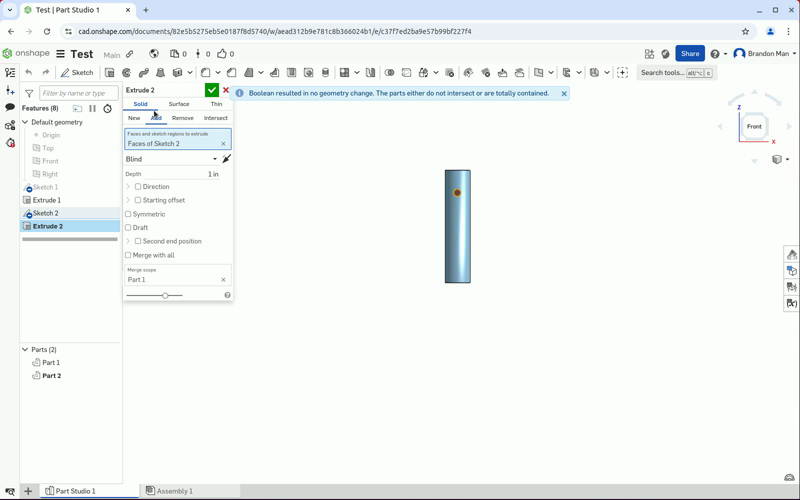
mouse_move(186, 120)
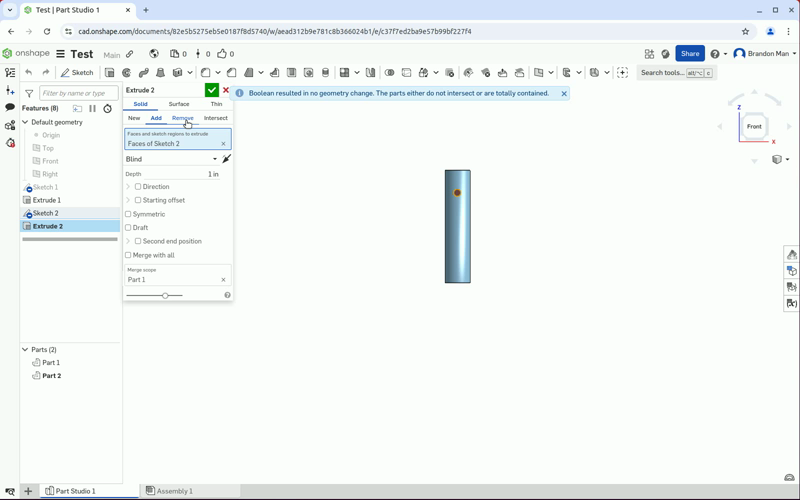
click(186, 120)
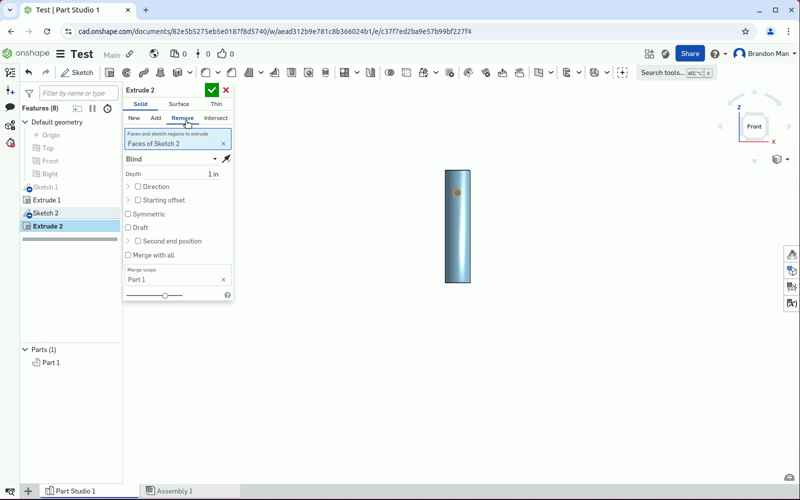
key(tab, 4)
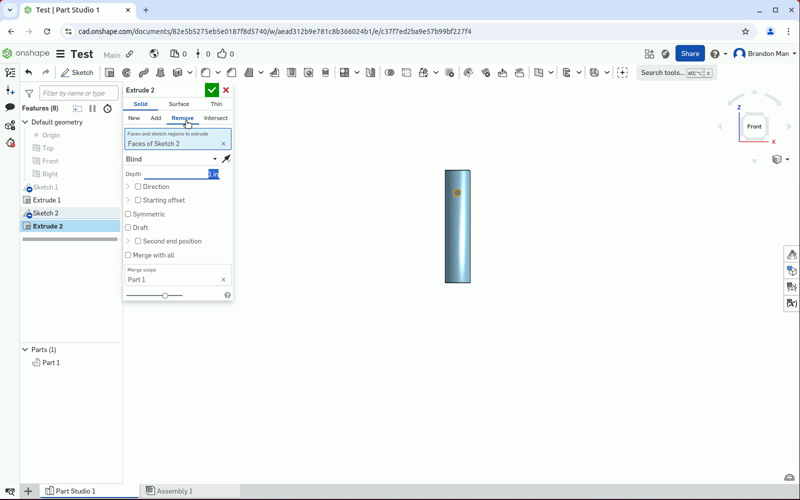
text(6.74)
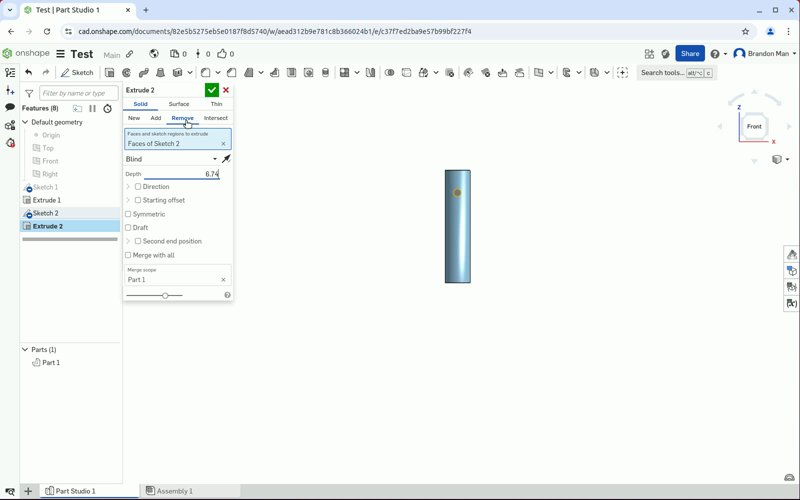
key(tab, 6)
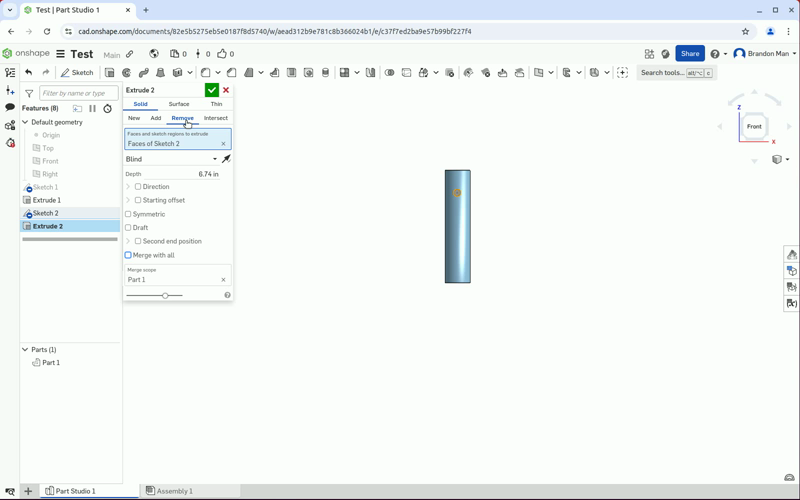
key(space)
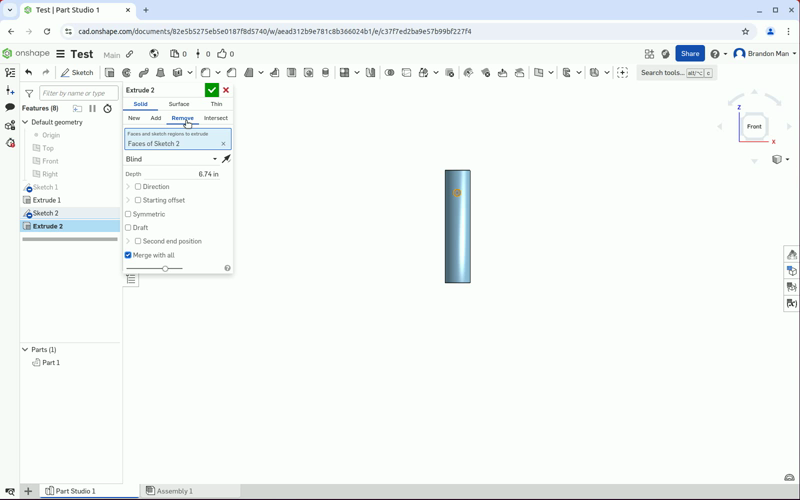
key(enter)
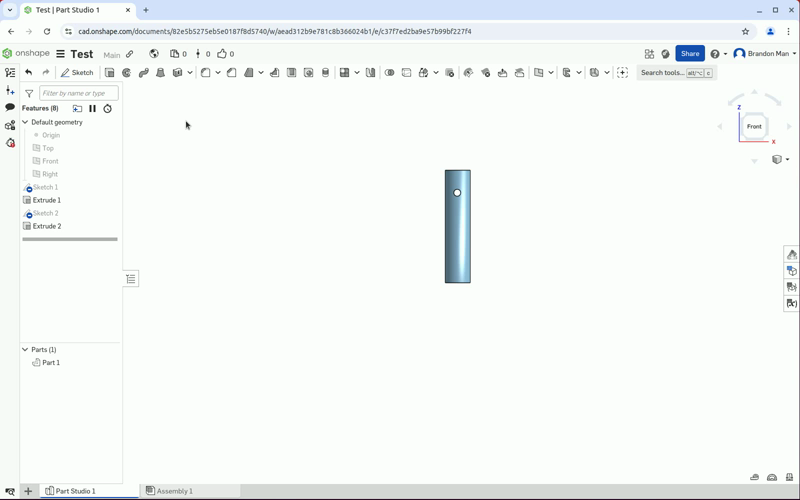
key(shift+h)
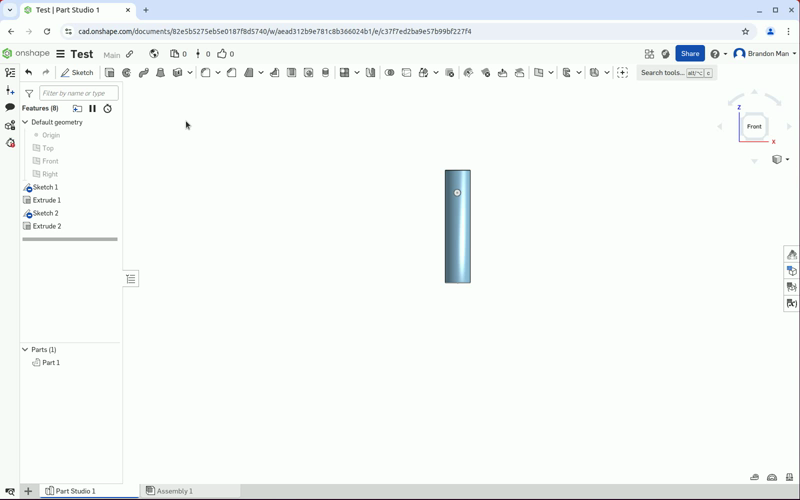
key(shift+h)
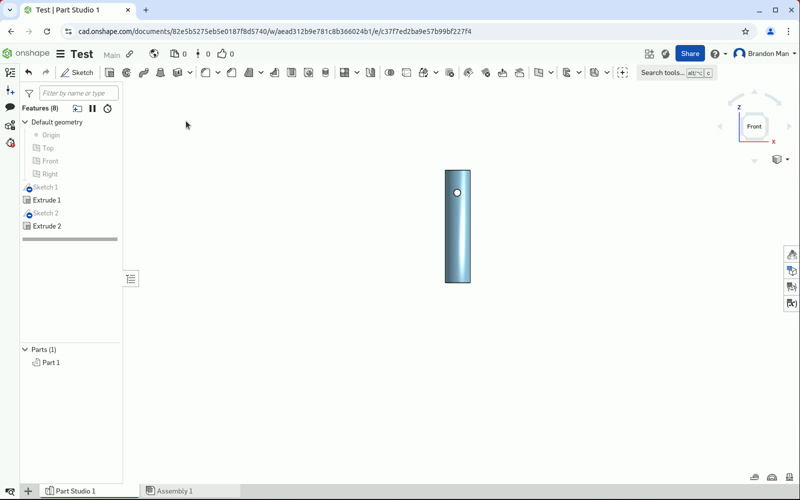
mouse_move(73, 189)
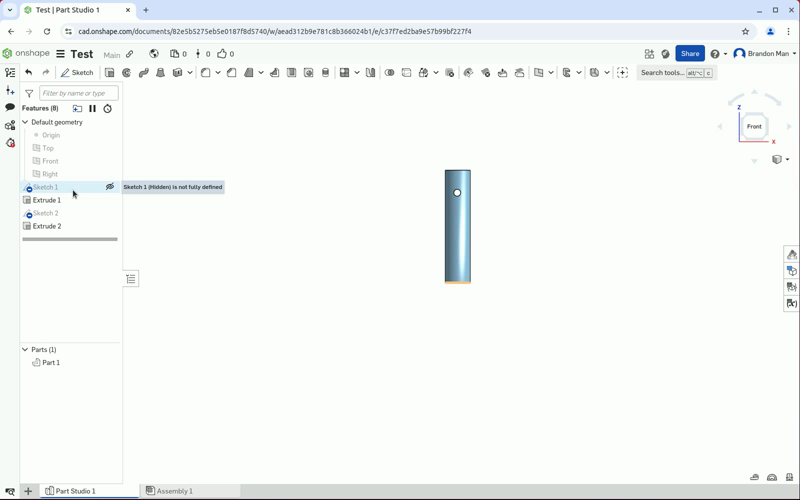
click(73, 189)
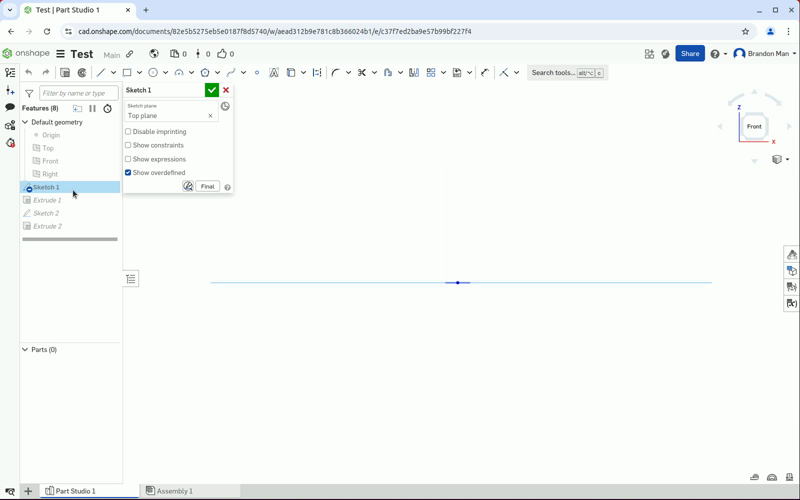
mouse_move(229, 92)
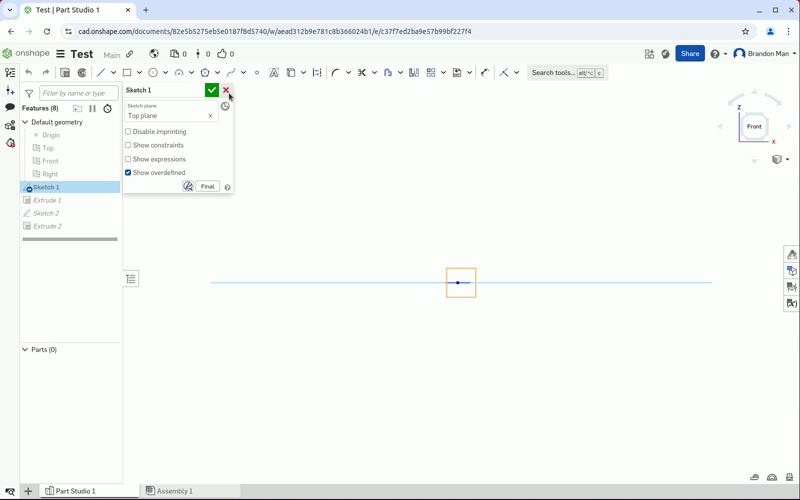
click(229, 92)
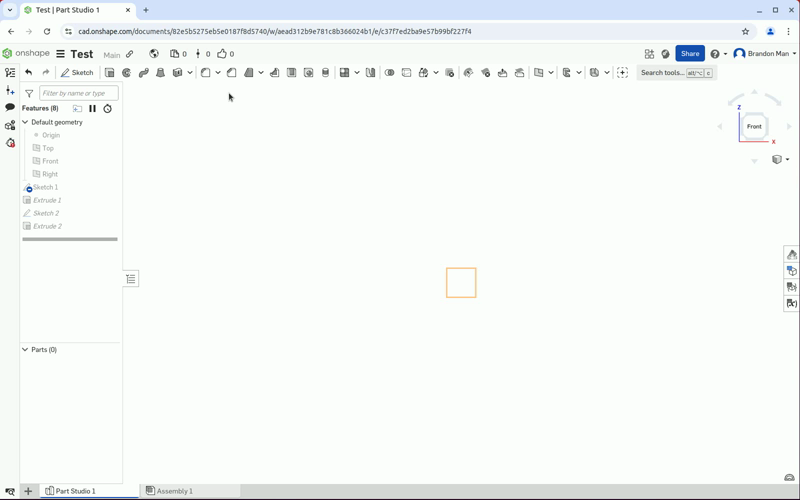
mouse_move(73, 352)
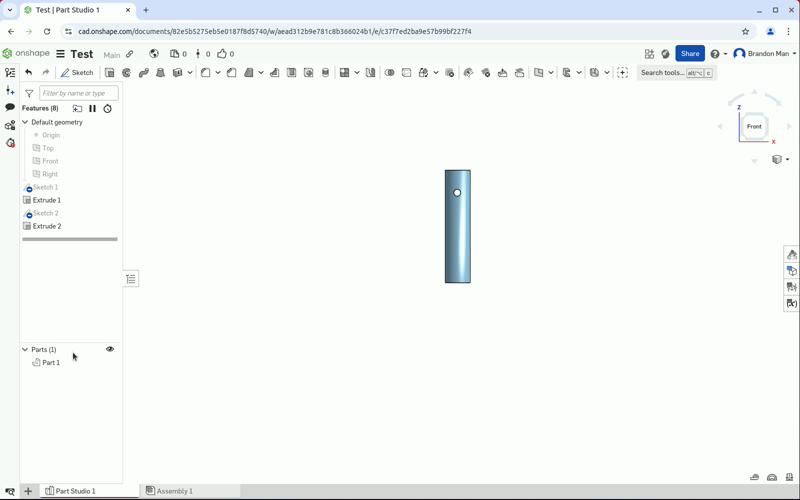
key(y)
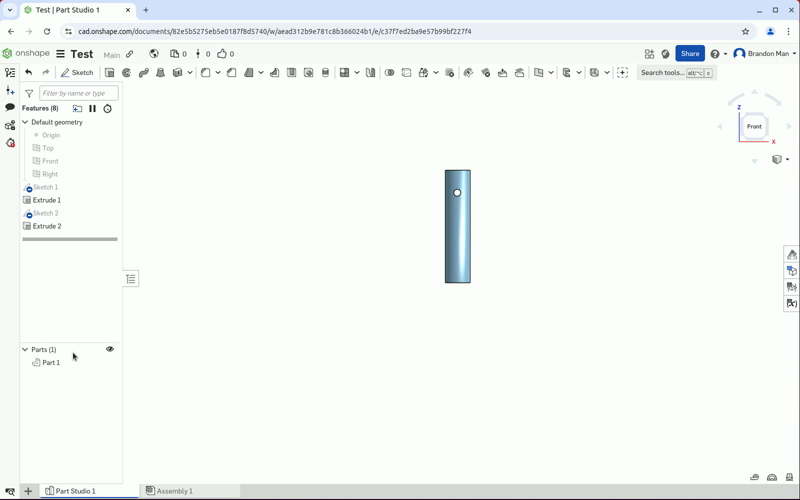
key(shift+p)
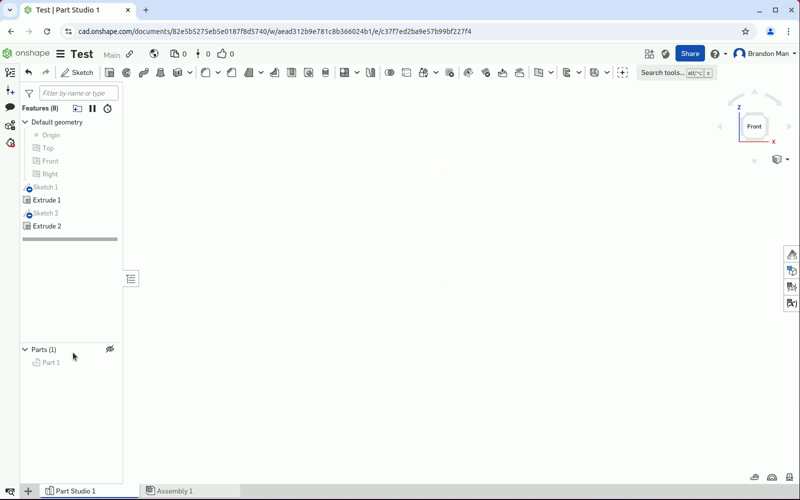
key(space)
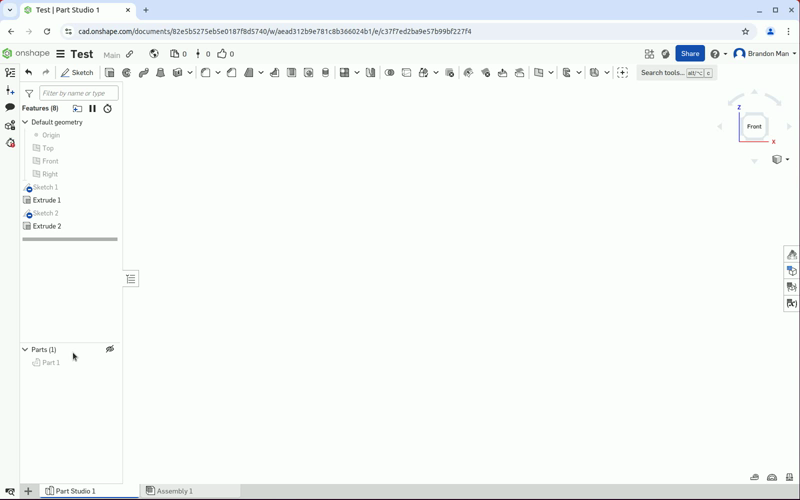
key_down(shift)
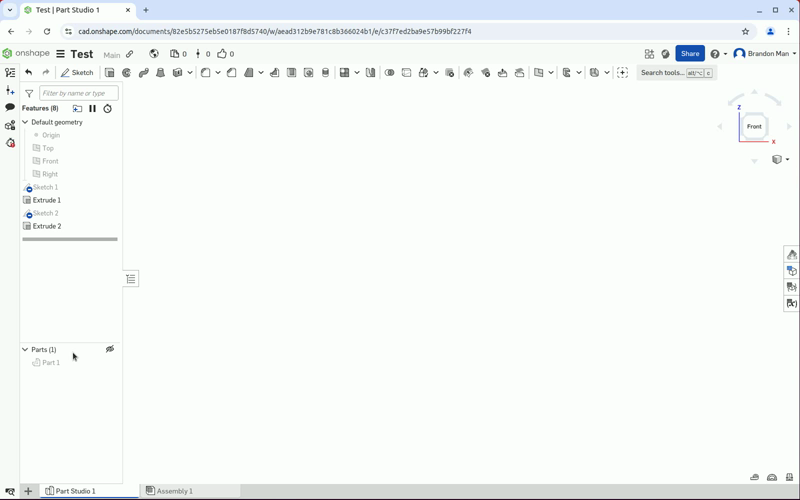
key(down)
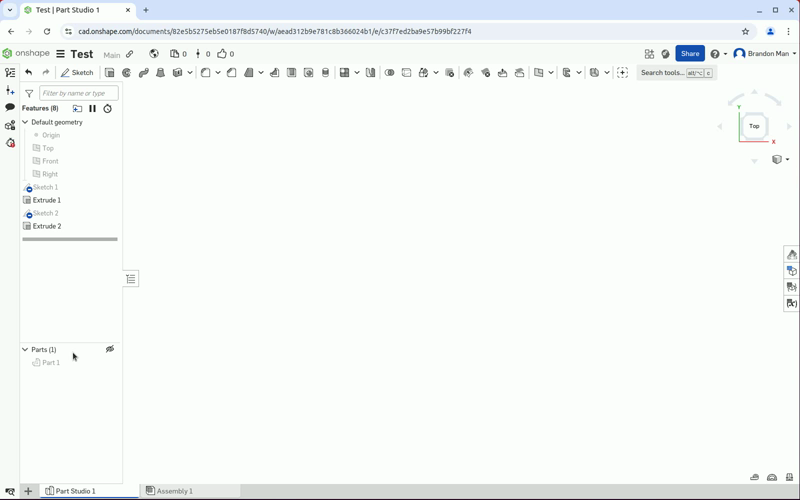
key_up(shift)
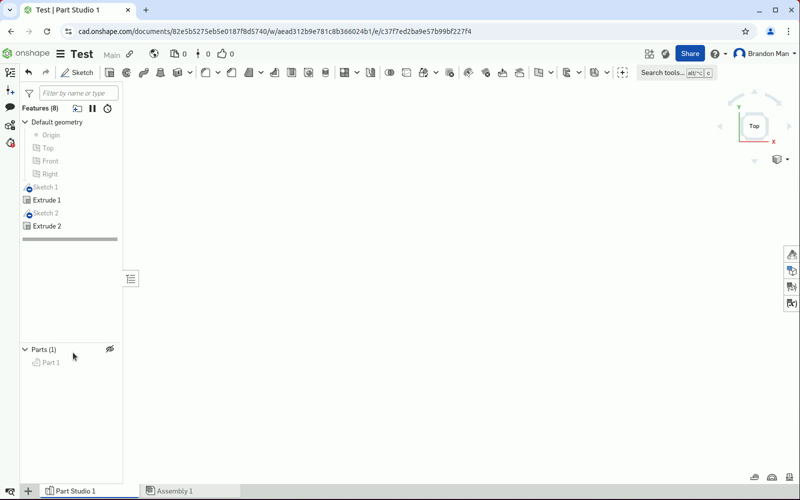
mouse_move(73, 352)
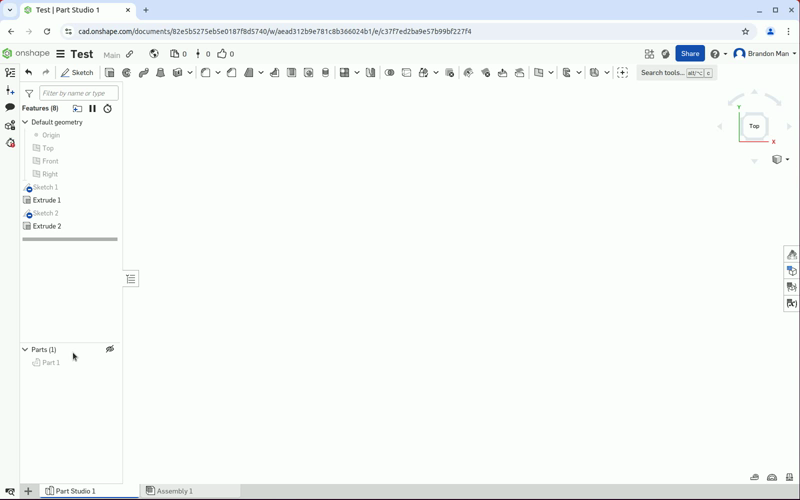
key(shift+y)
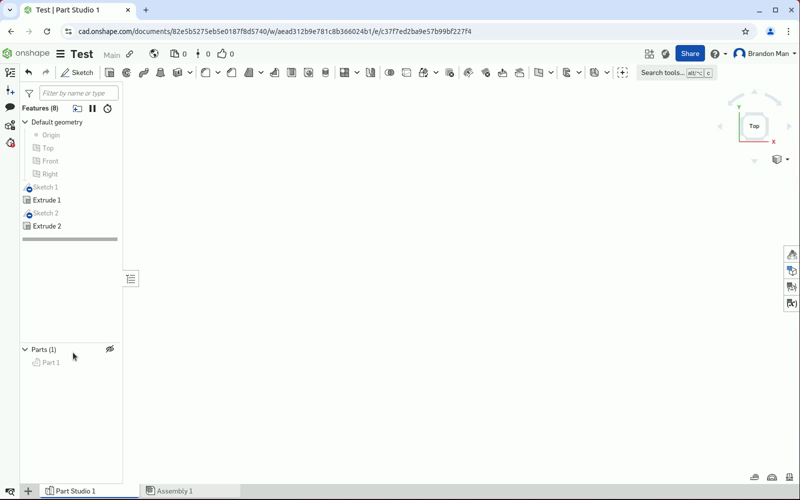
key(shift+s)
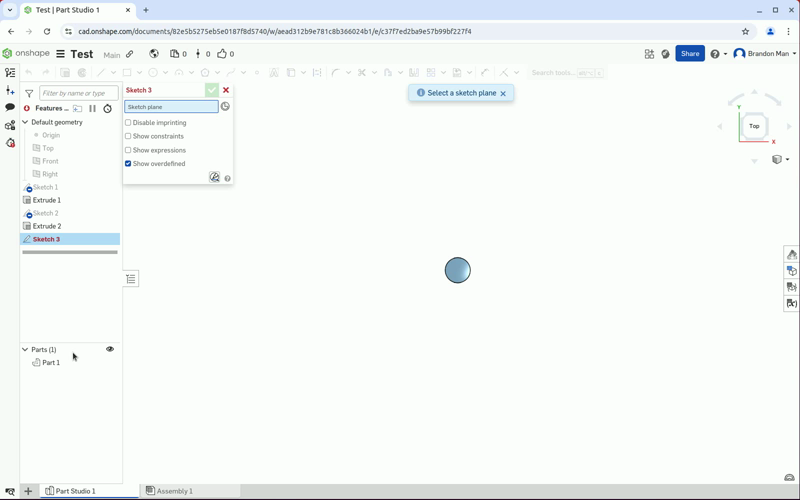
mouse_move(73, 150)
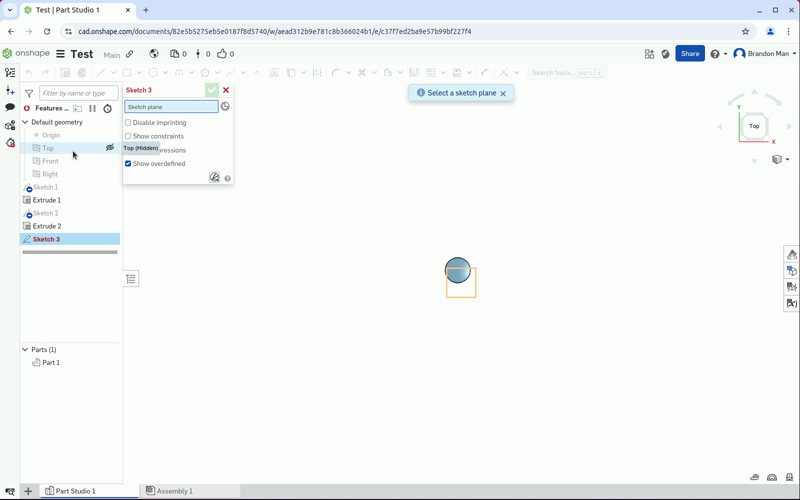
click(73, 150)
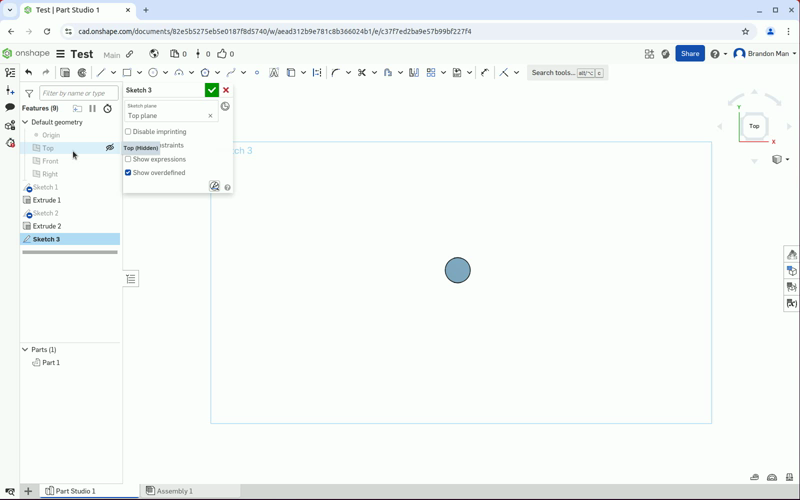
mouse_move(73, 352)
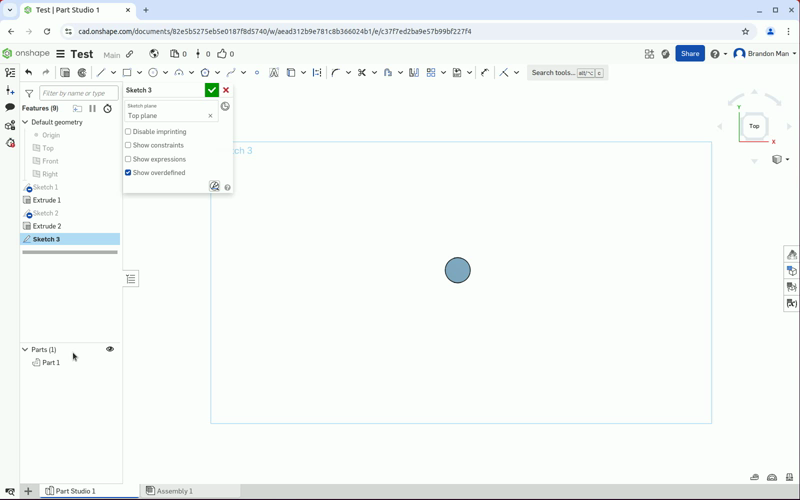
key(y)
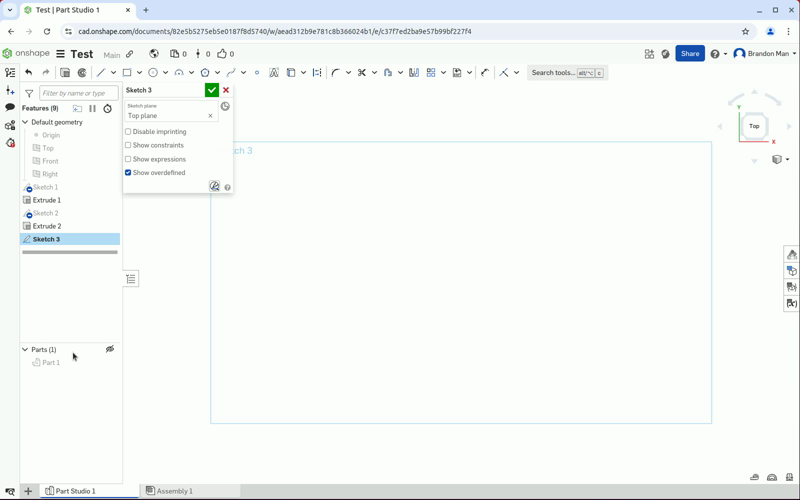
key(l)
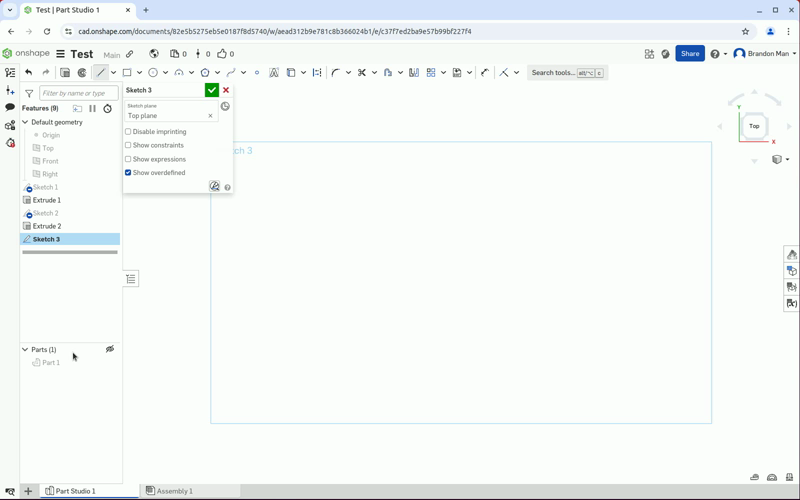
key_down(shift)
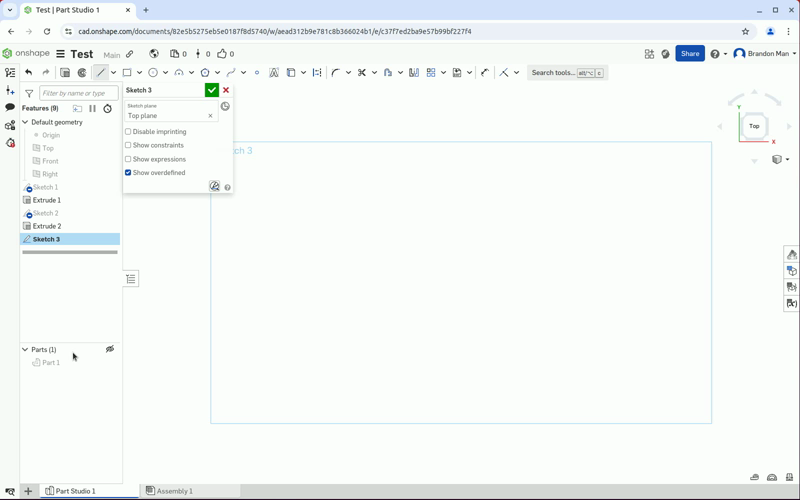
mouse_move(438, 282)
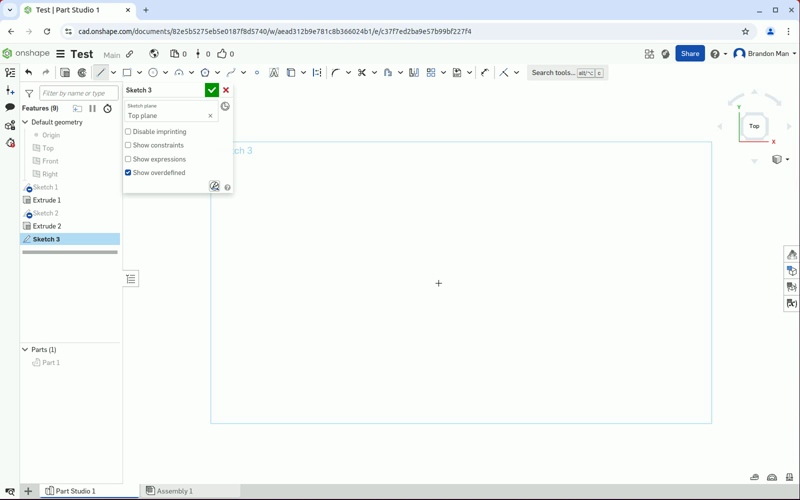
click(438, 282)
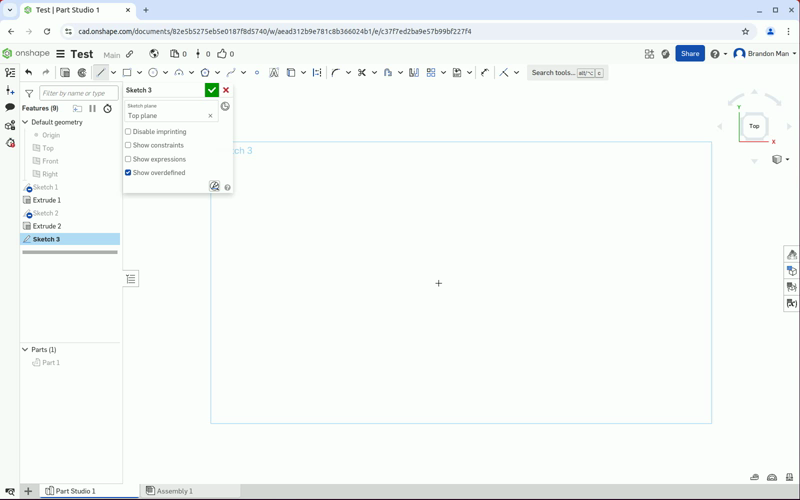
key_up(shift)
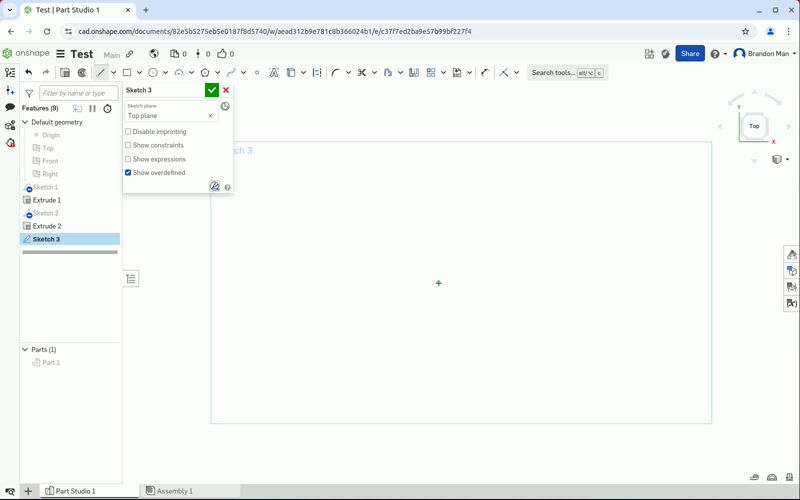
key_down(shift)
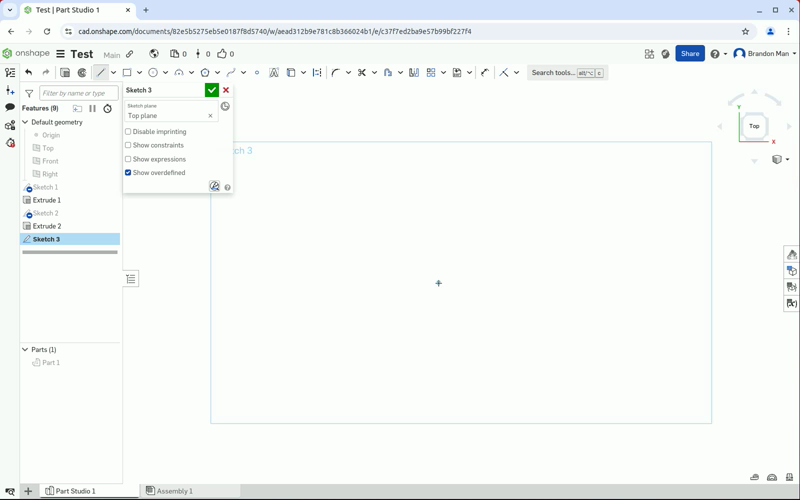
mouse_move(468, 282)
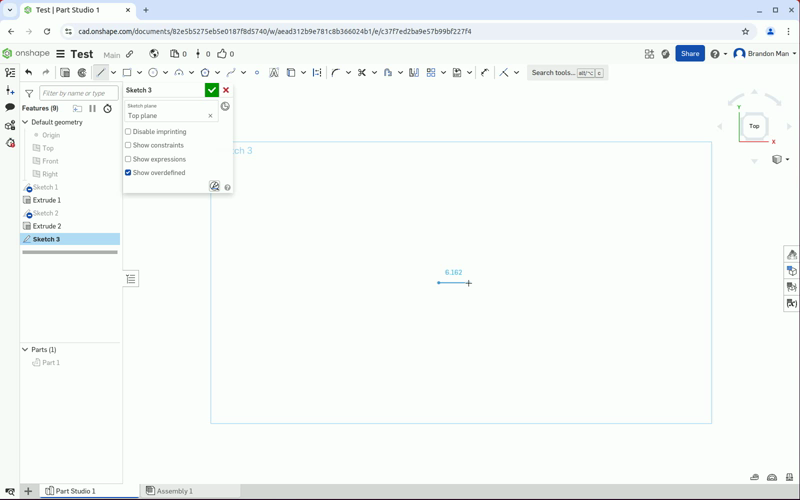
mouse_move(477, 282)
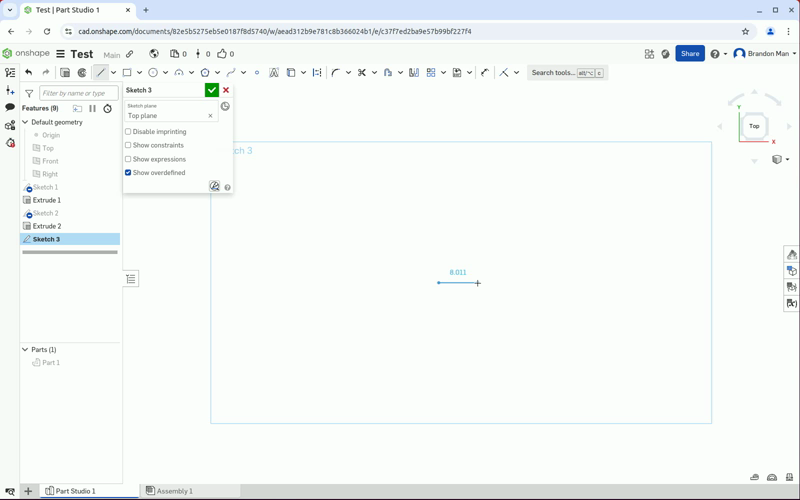
click(477, 282)
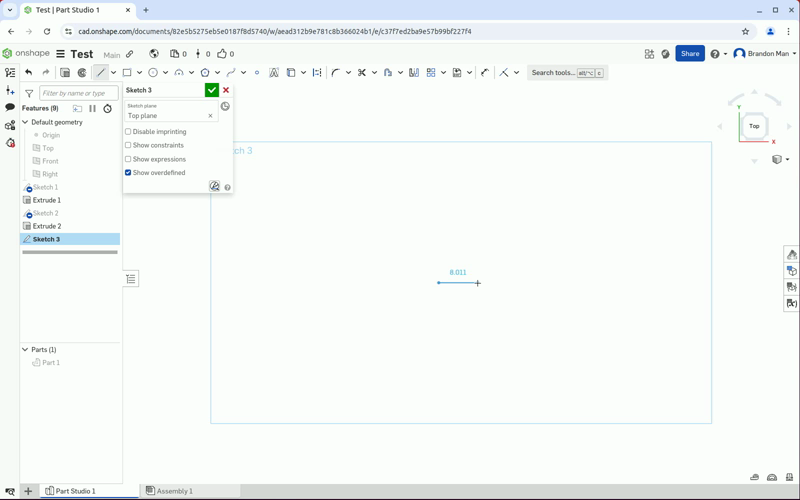
key_up(shift)
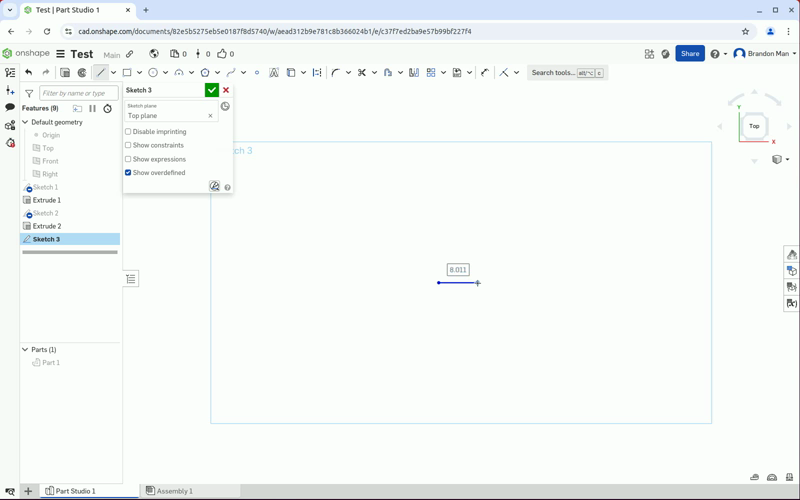
key_down(shift)
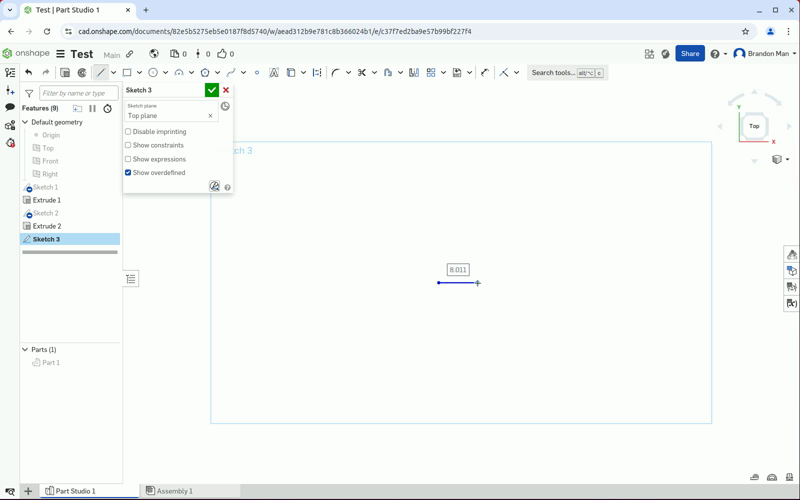
mouse_move(507, 282)
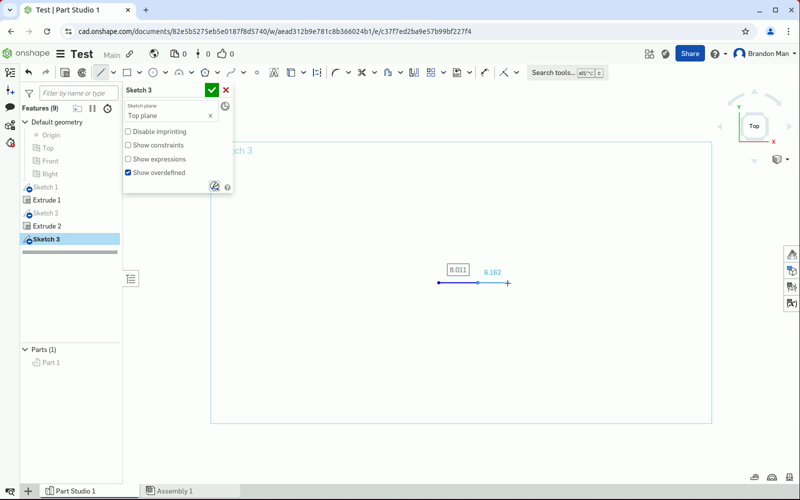
mouse_move(477, 257)
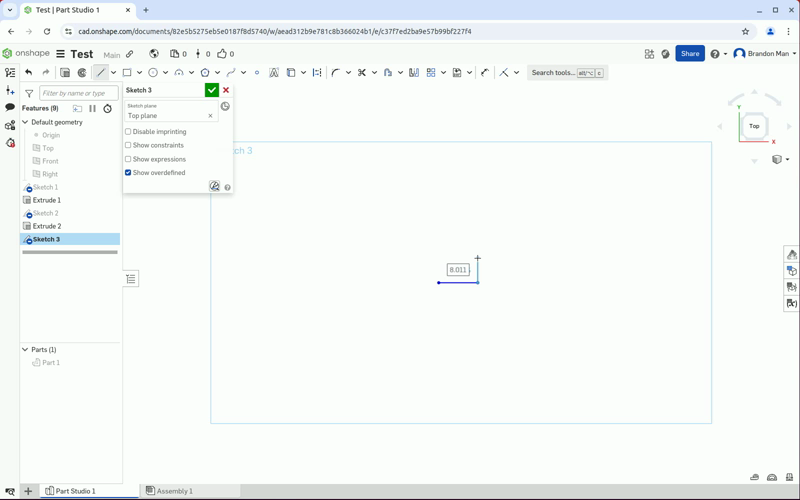
click(477, 257)
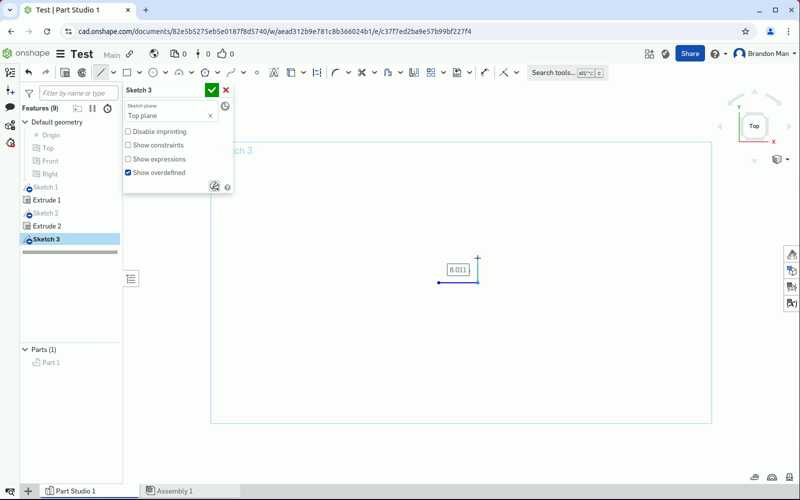
key_up(shift)
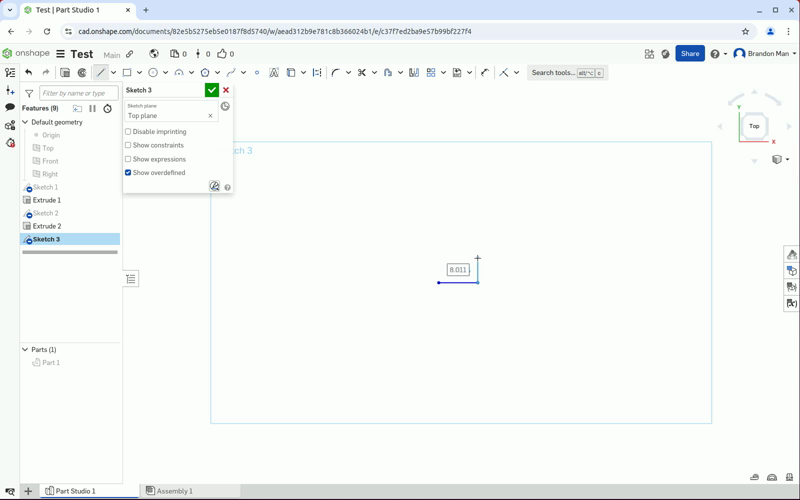
key_down(shift)
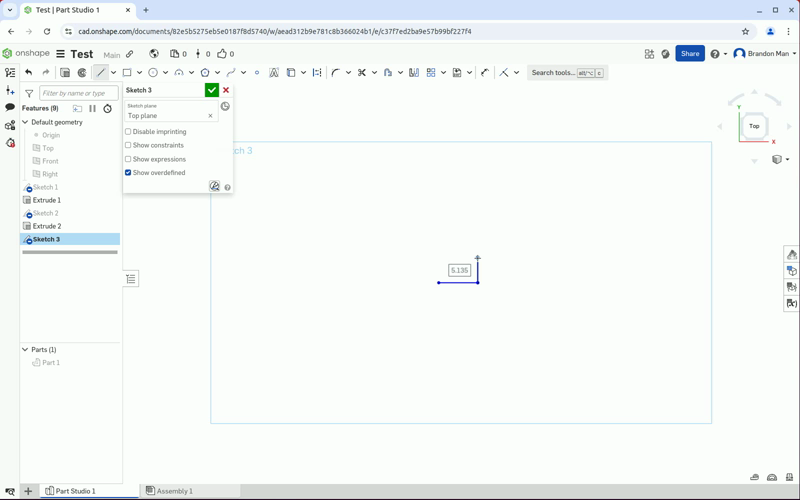
mouse_move(507, 257)
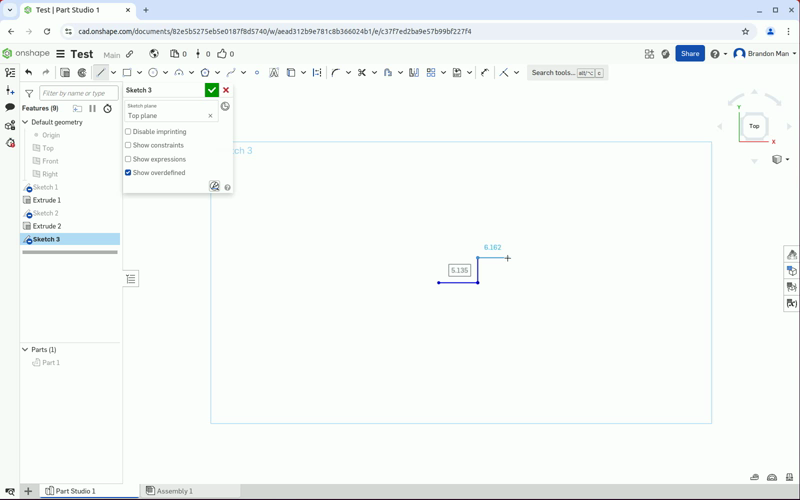
mouse_move(438, 257)
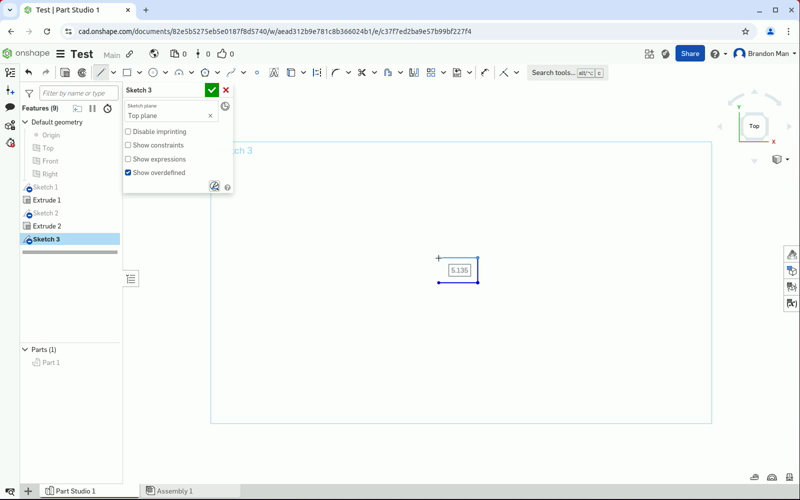
click(438, 257)
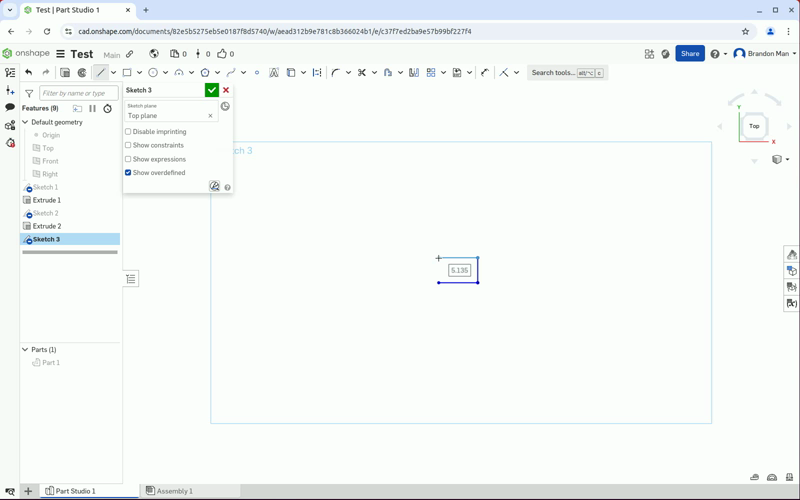
key_up(shift)
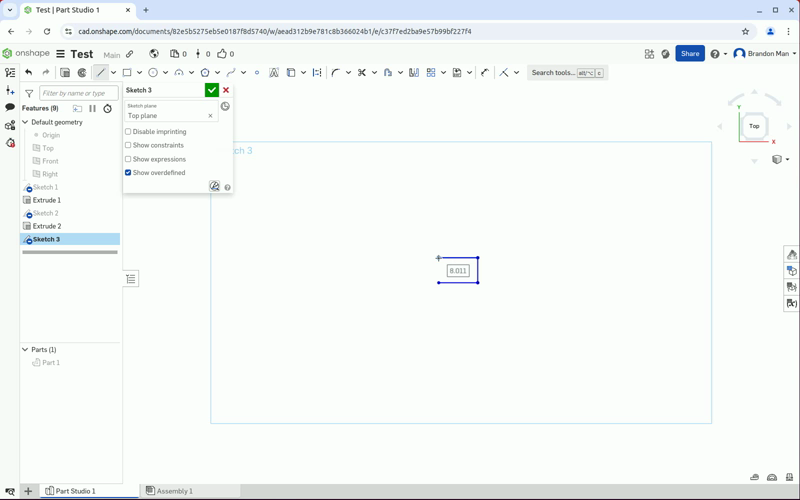
mouse_move(468, 257)
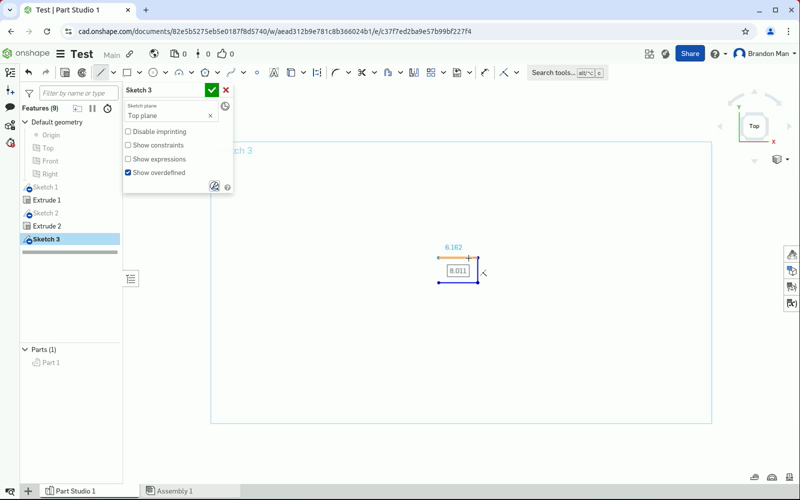
key_down(shift)
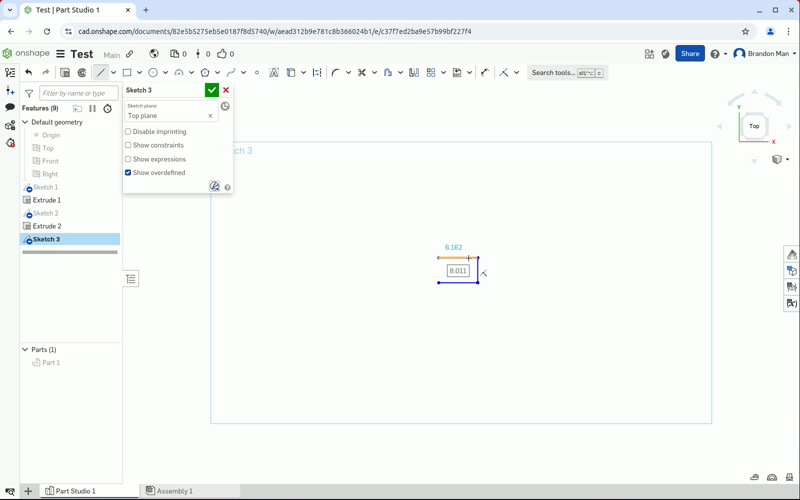
mouse_move(438, 282)
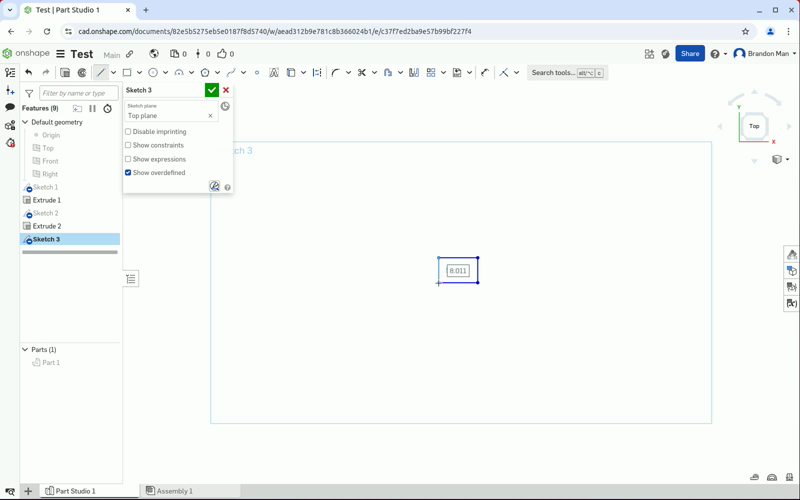
key_up(shift)
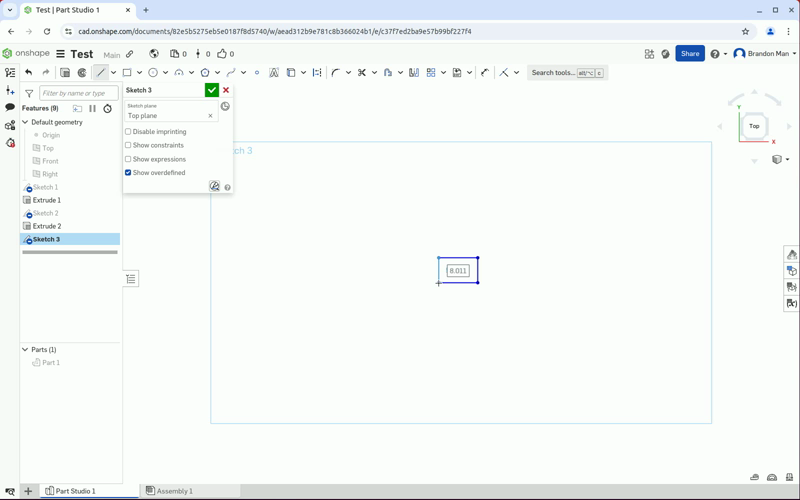
click(438, 282)
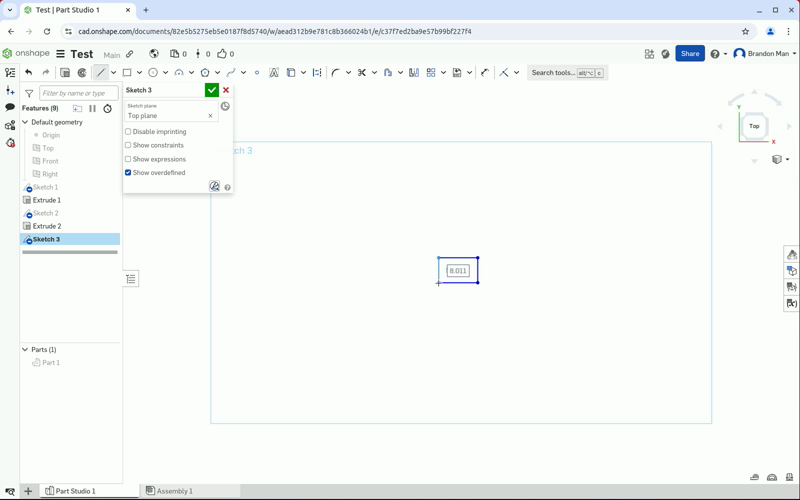
key(esc)
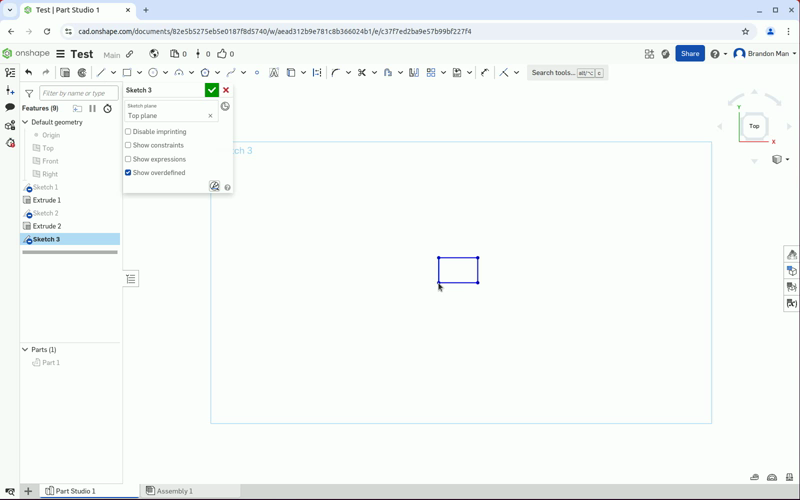
mouse_move(444, 272)
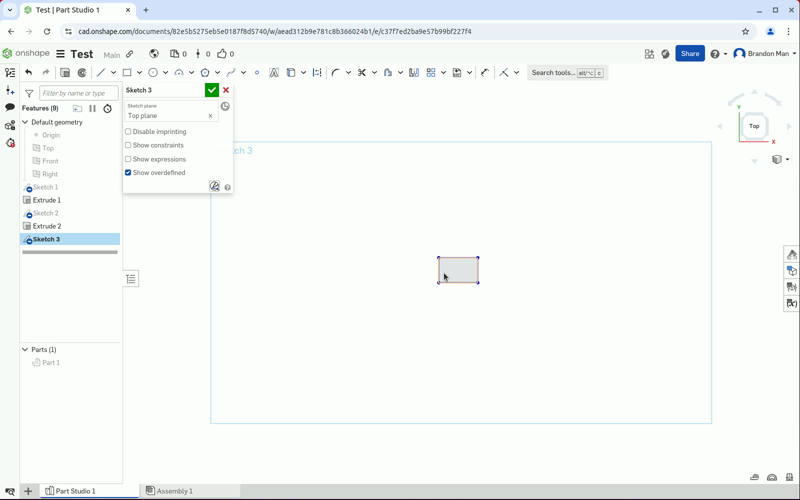
scroll(6)
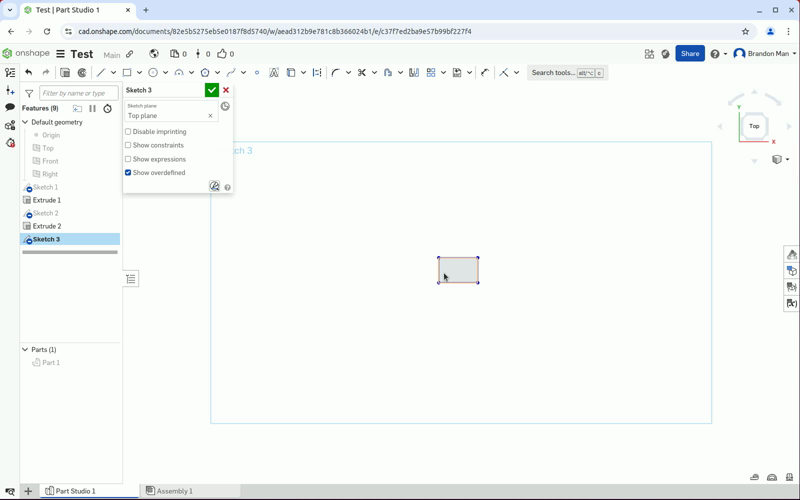
scroll(6)
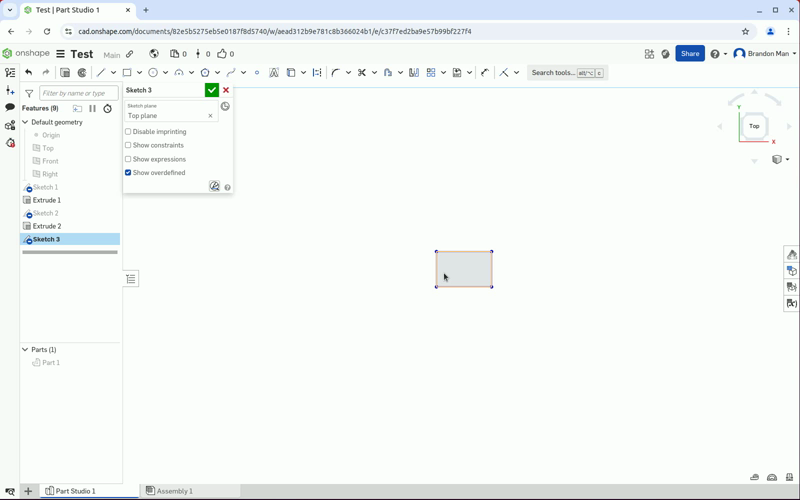
scroll(6)
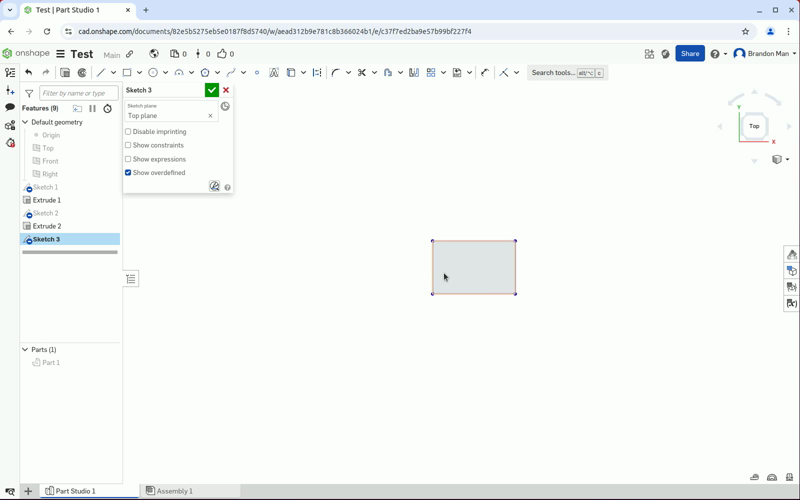
scroll(6)
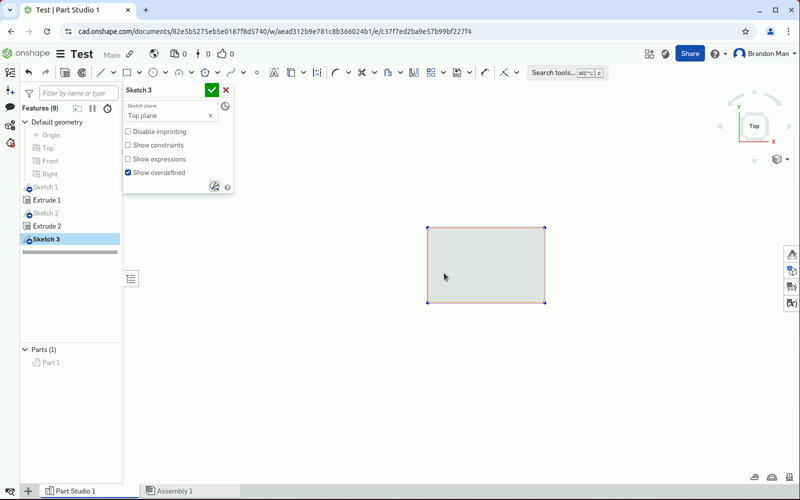
scroll(6)
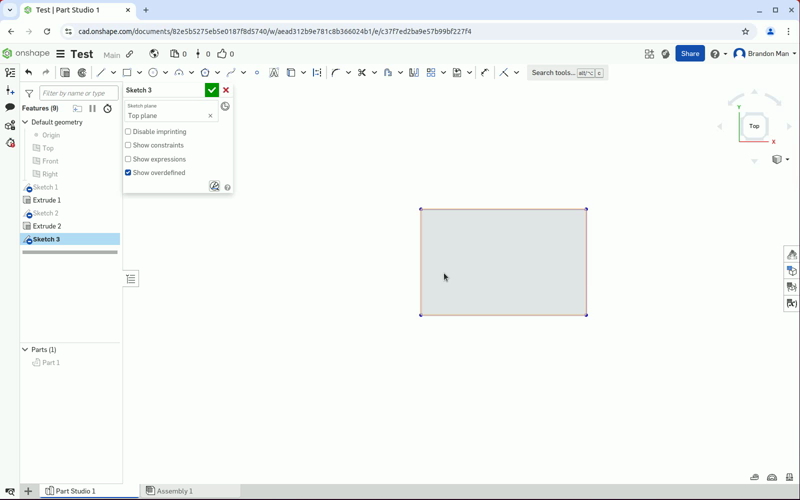
scroll(6)
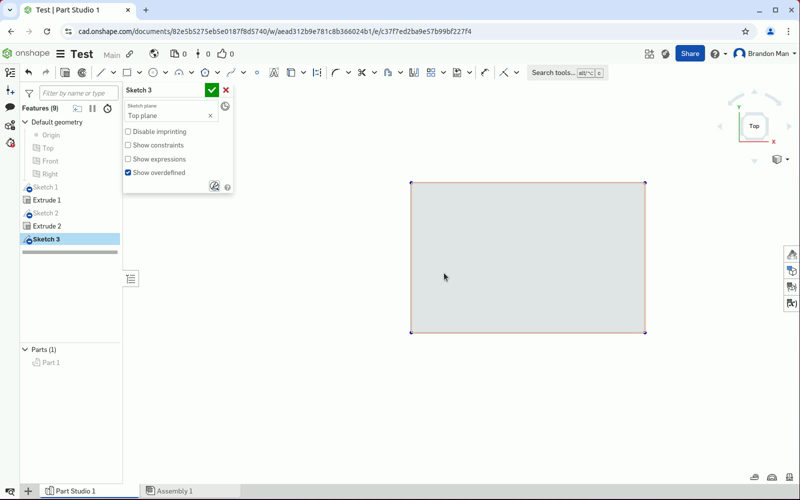
scroll(6)
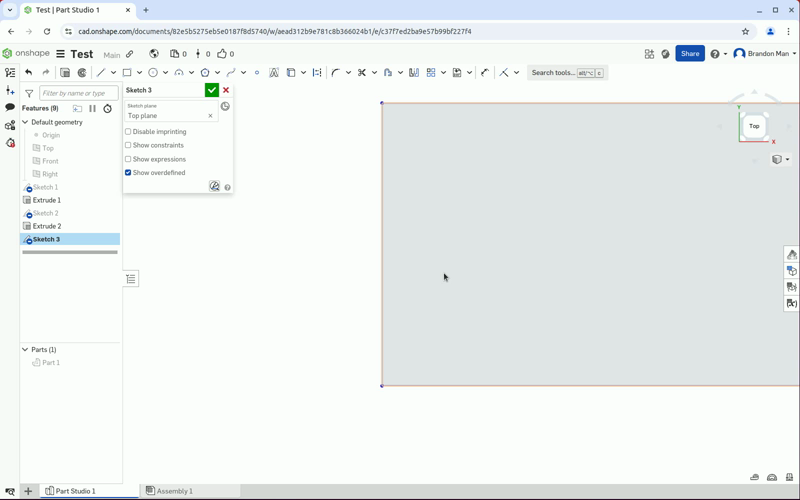
click(444, 272)
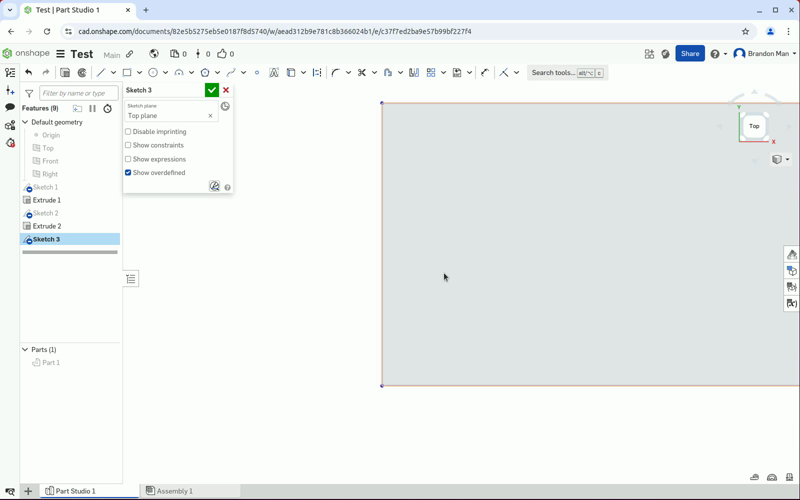
scroll(-6)
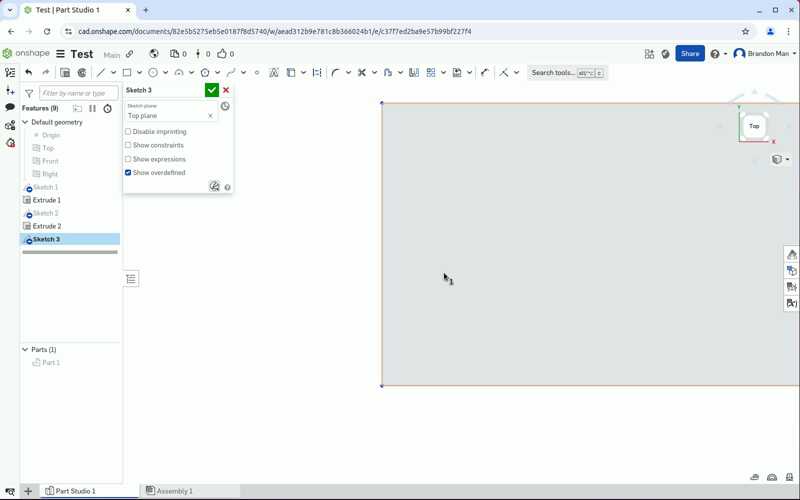
scroll(-6)
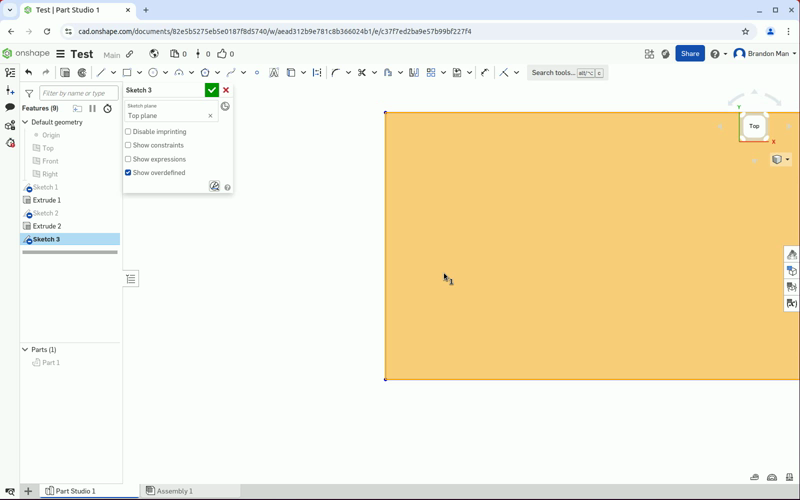
scroll(-6)
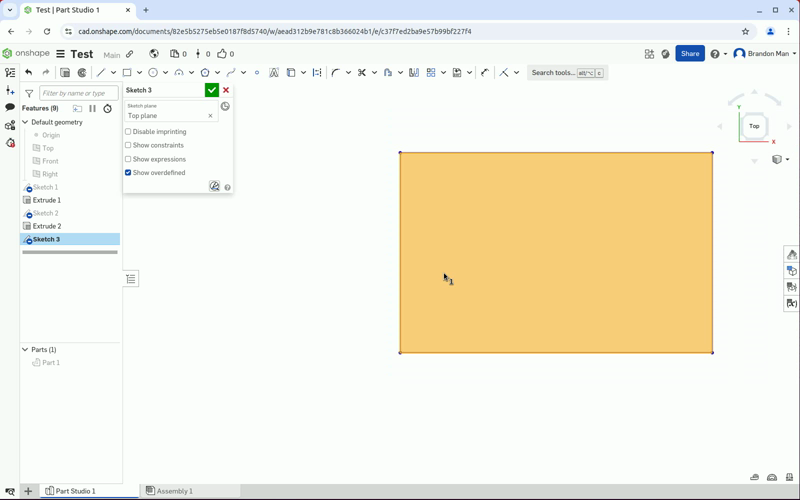
scroll(-6)
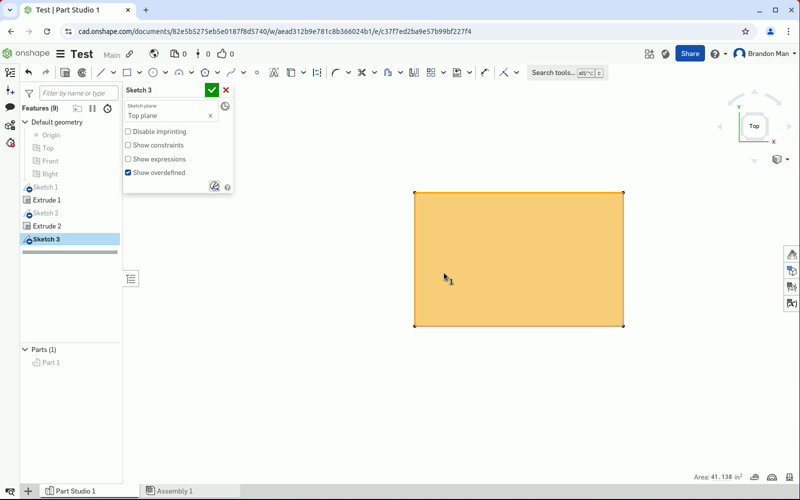
scroll(-6)
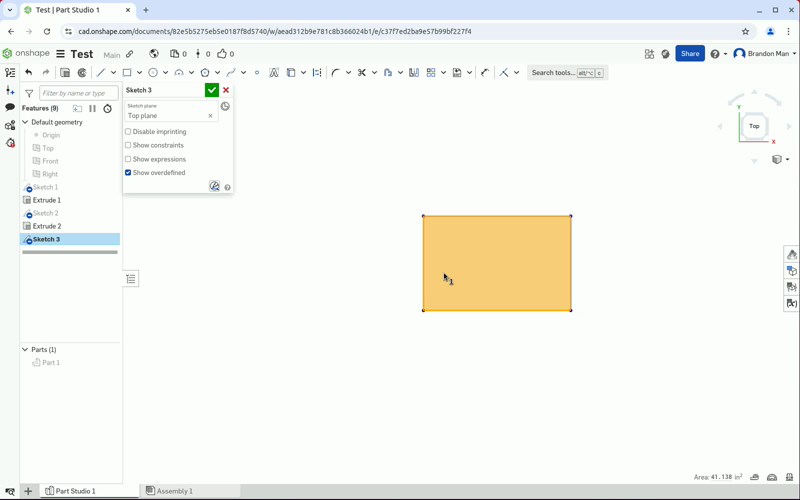
scroll(-6)
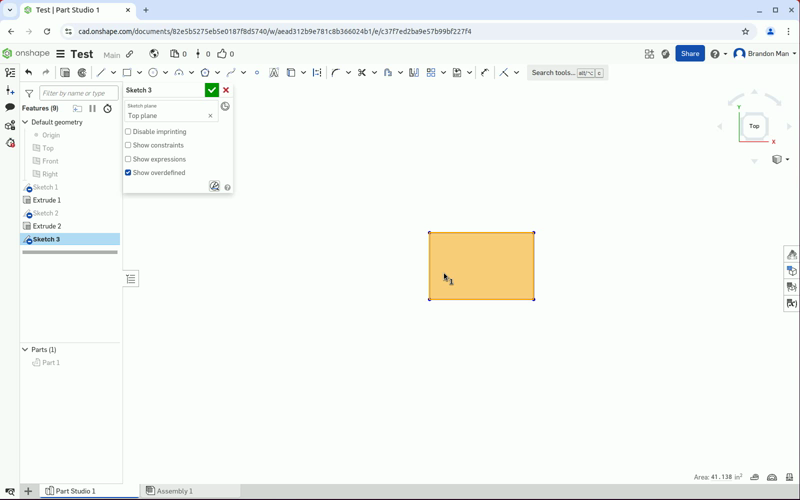
scroll(-6)
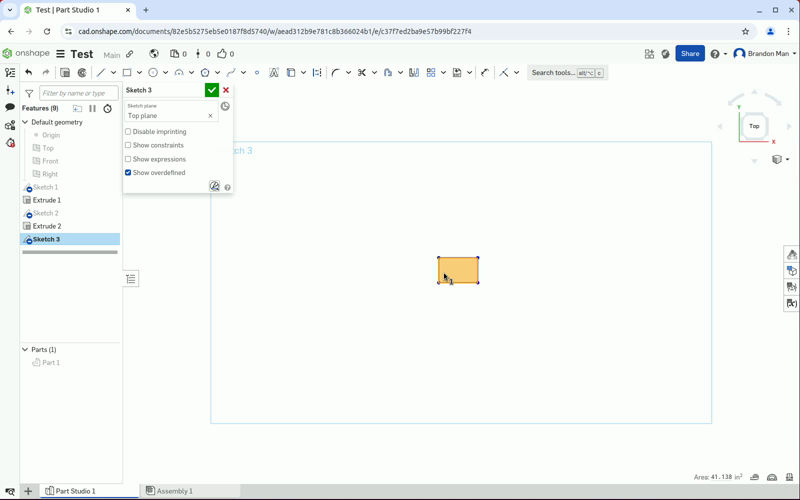
mouse_move(73, 352)
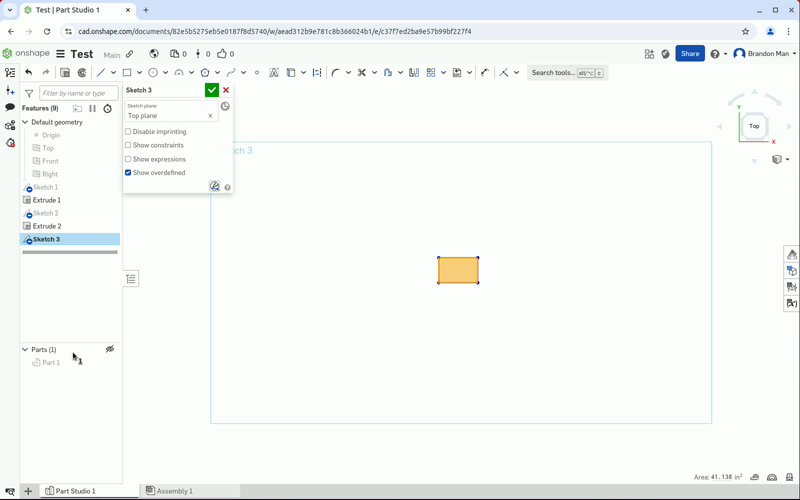
key(shift+y)
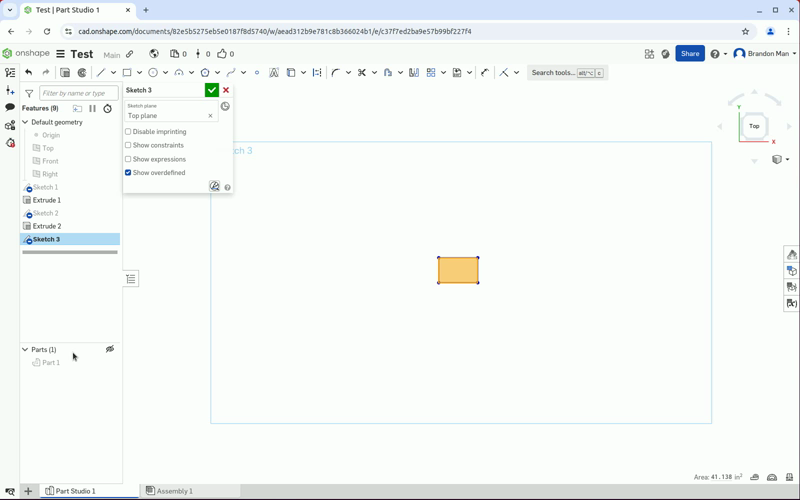
key(shift+e)
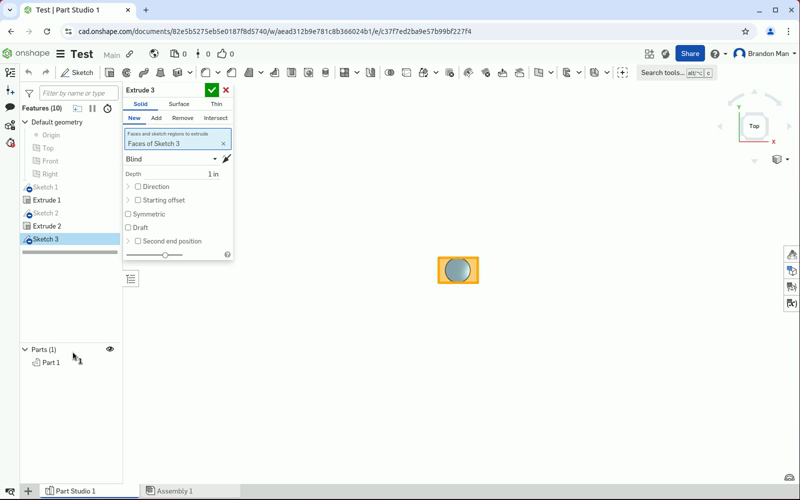
mouse_move(143, 106)
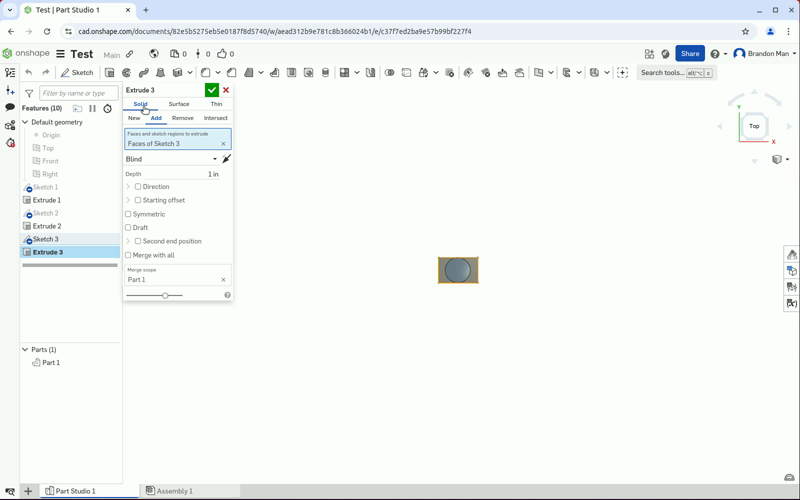
click(143, 106)
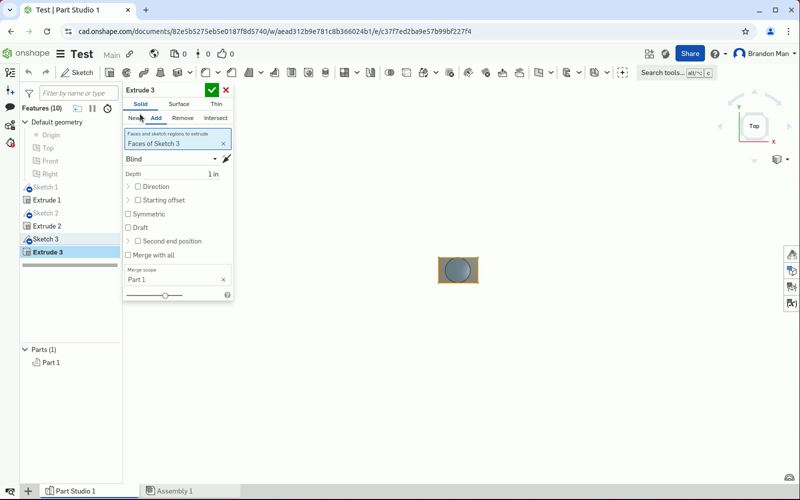
mouse_move(137, 120)
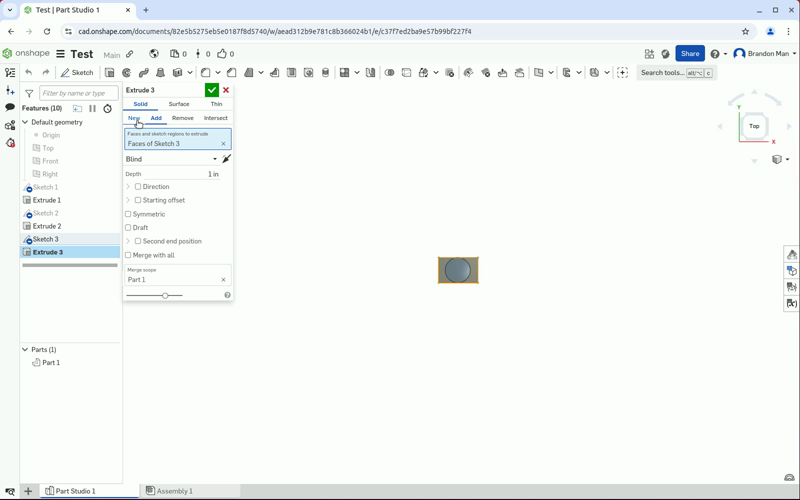
click(137, 120)
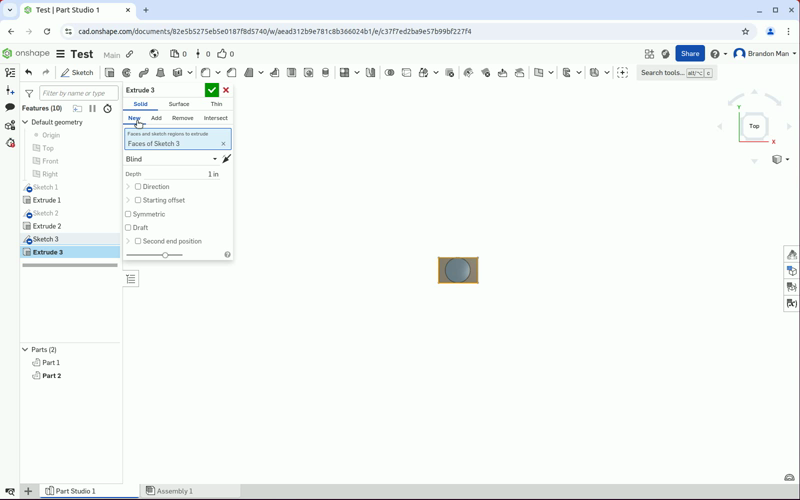
key(tab, 4)
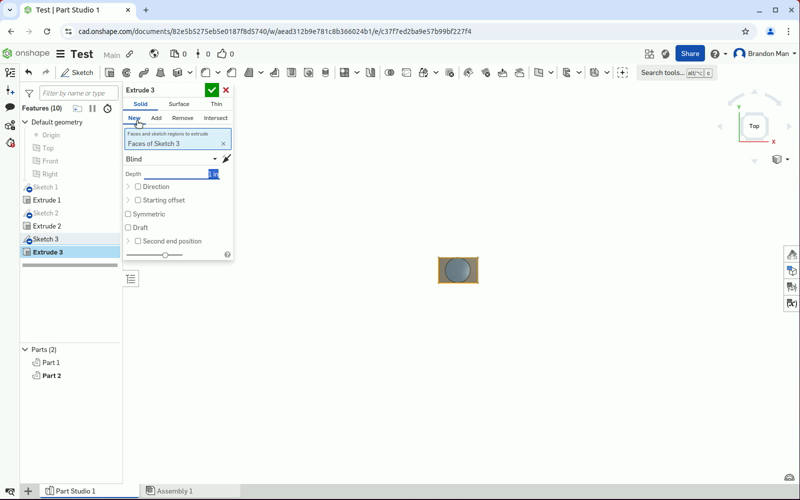
text(0.481)
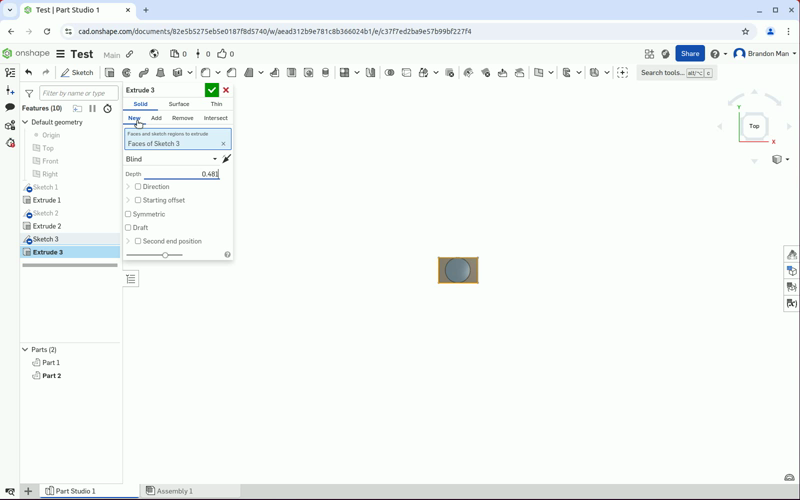
key(enter)
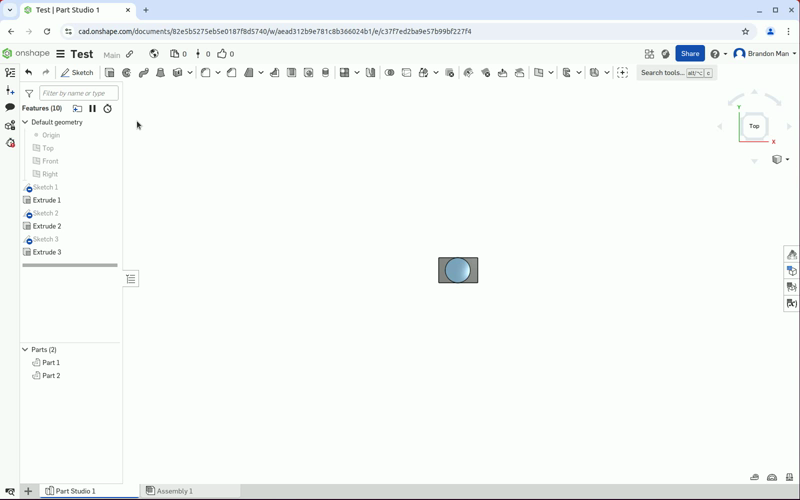
key(shift+h)
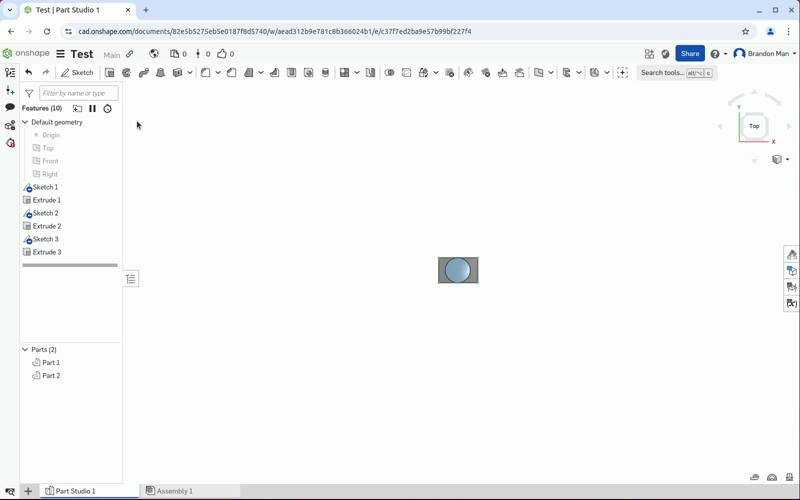
key(shift+h)
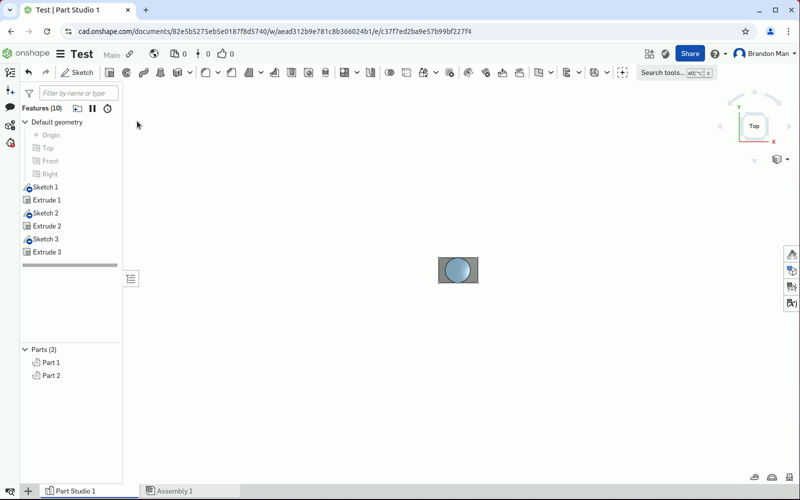
key(shift+7)
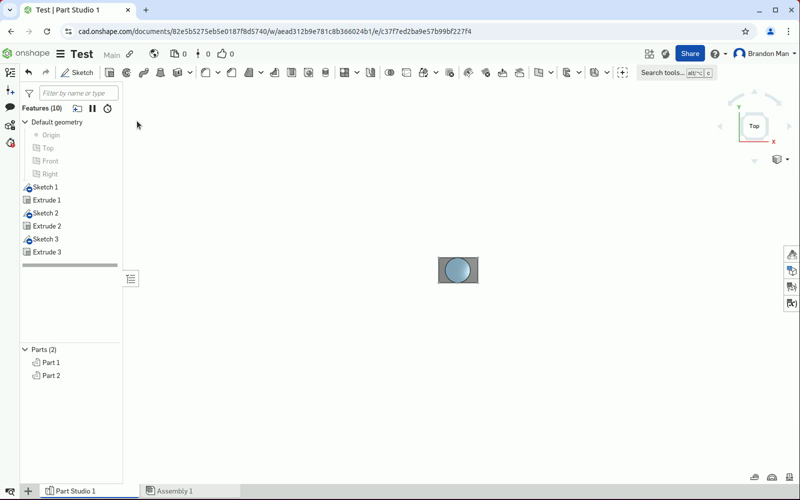
key(up, 3)
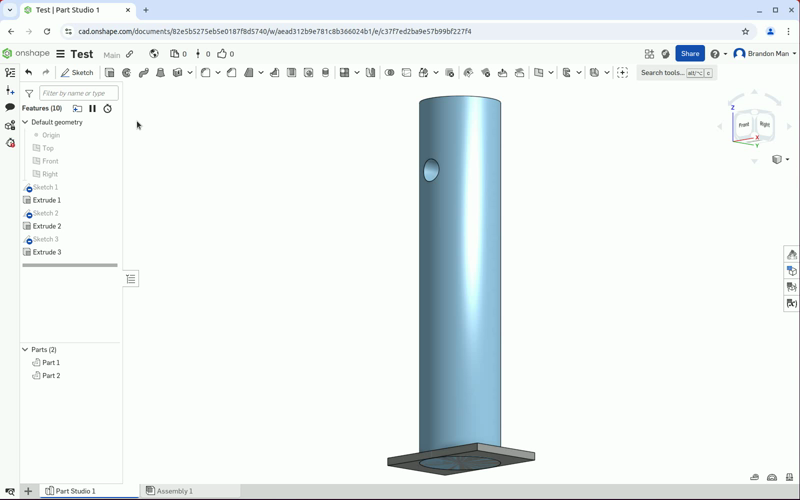
key(left, 3)
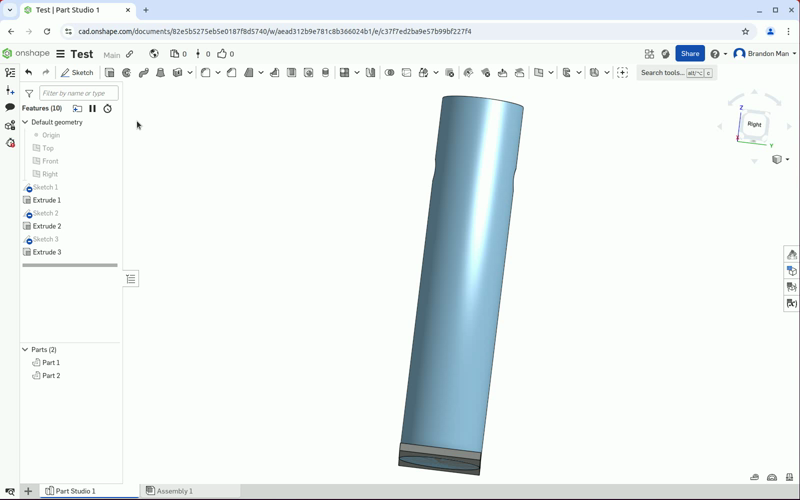
key(right, 3)
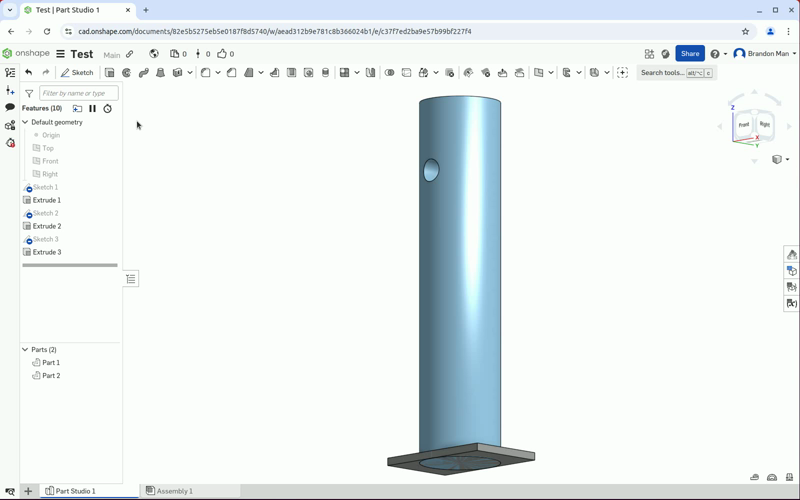
key(down, 3)
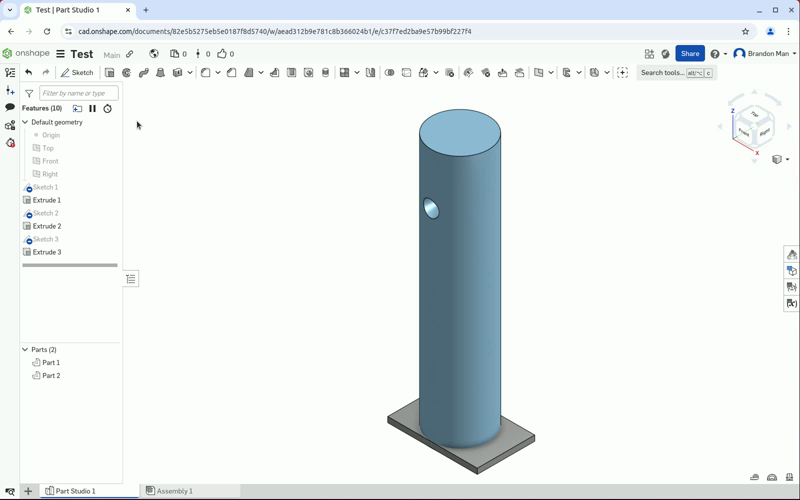
mouse_move(73, 189)
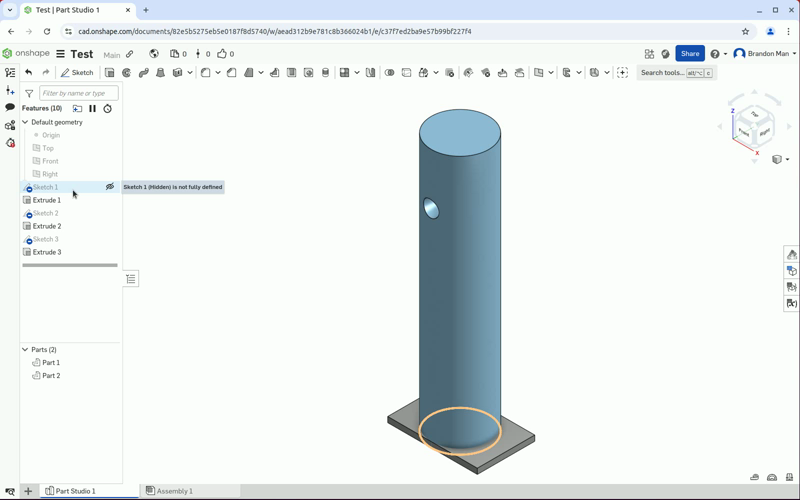
click(73, 189)